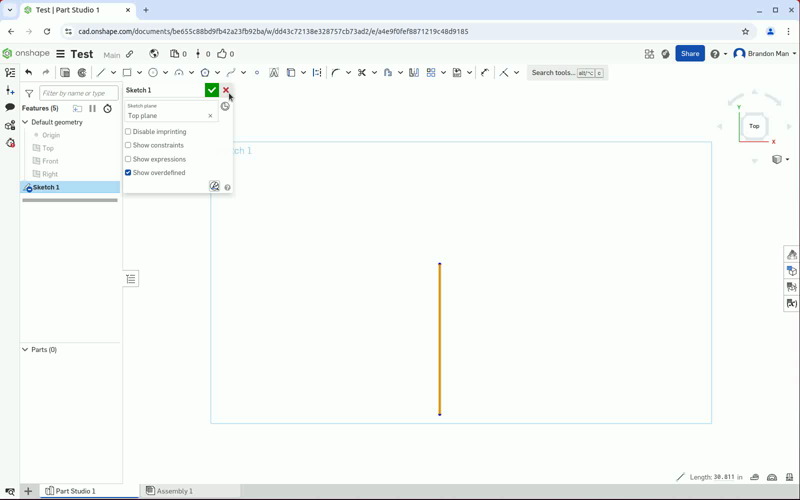
key(shift+h)
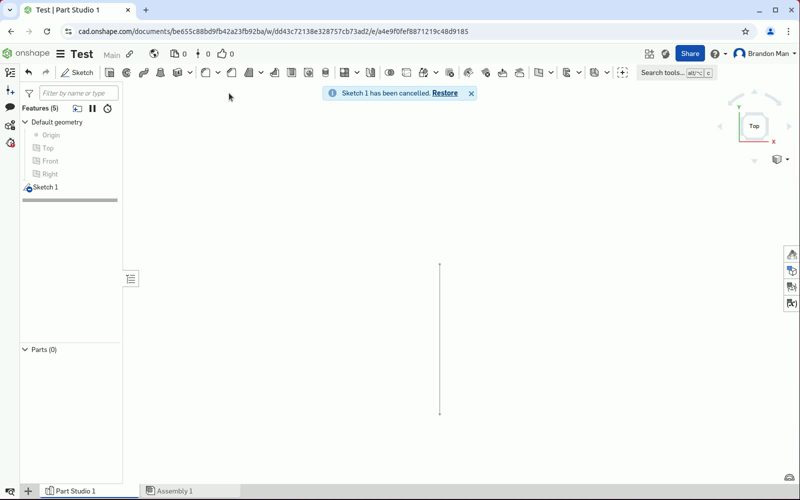
mouse_move(73, 352)
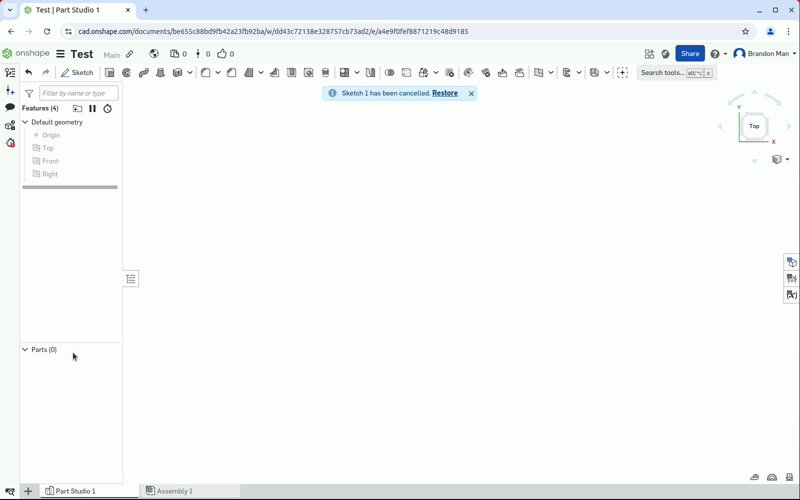
key(y)
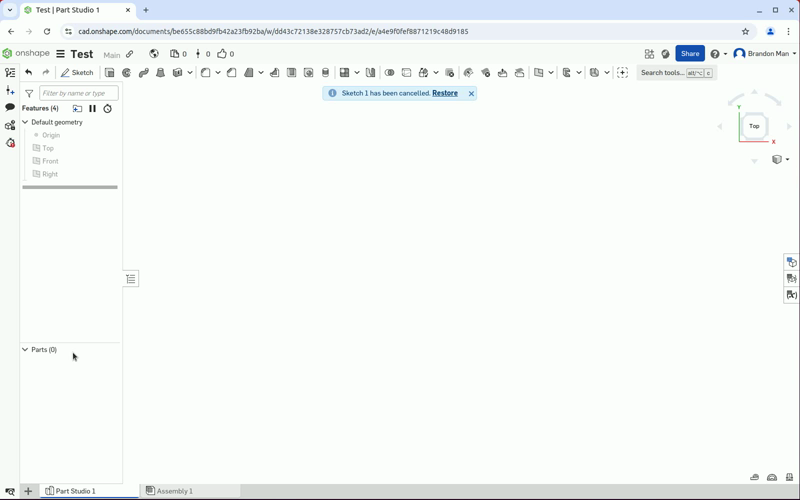
key(shift+p)
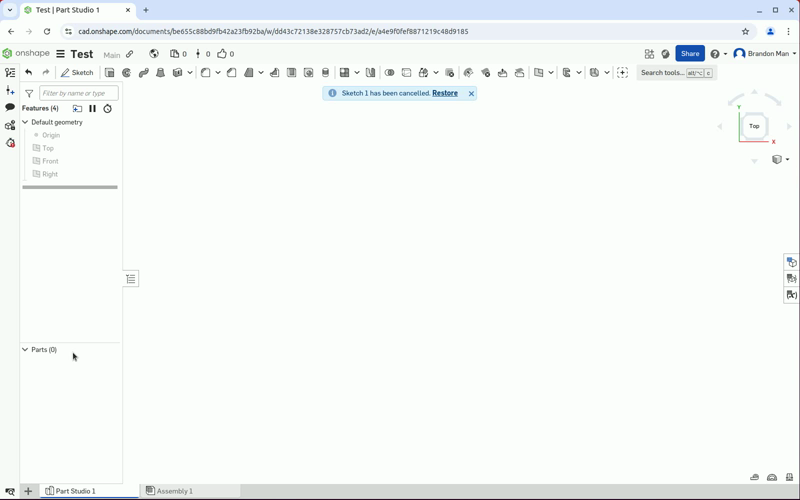
key(space)
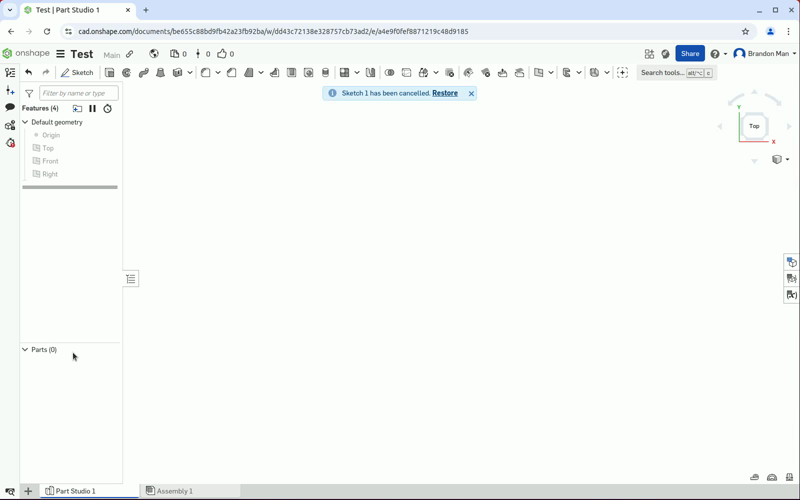
key_down(shift)
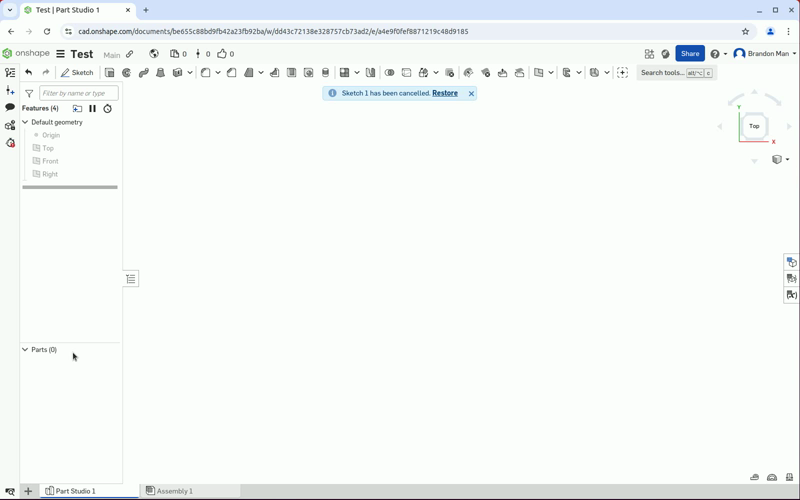
key(up)
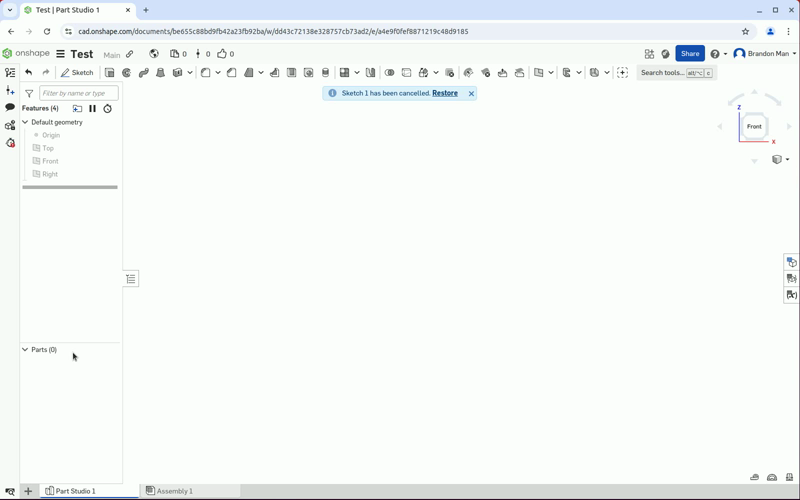
key_up(shift)
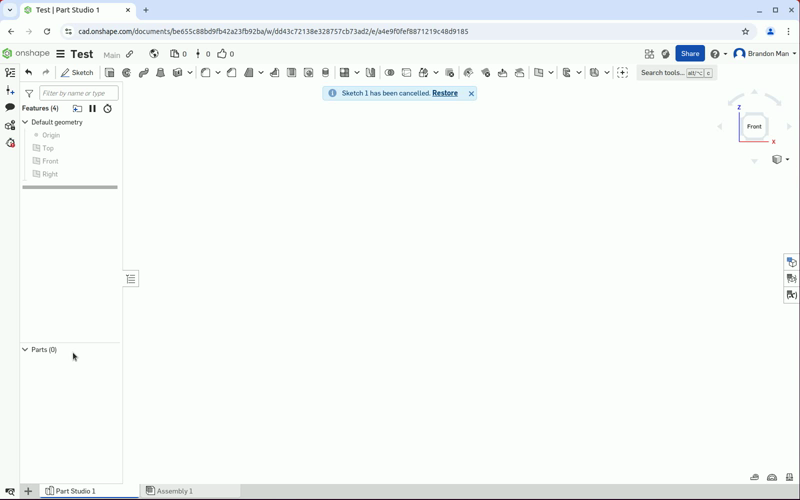
key(space)
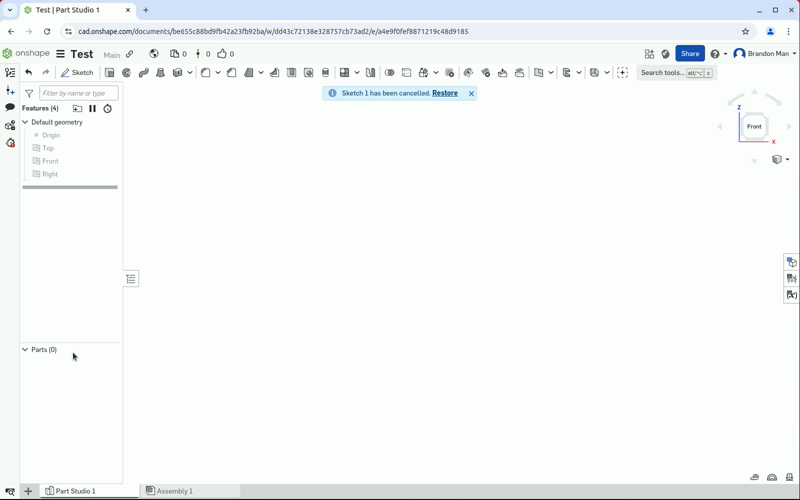
key_down(shift)
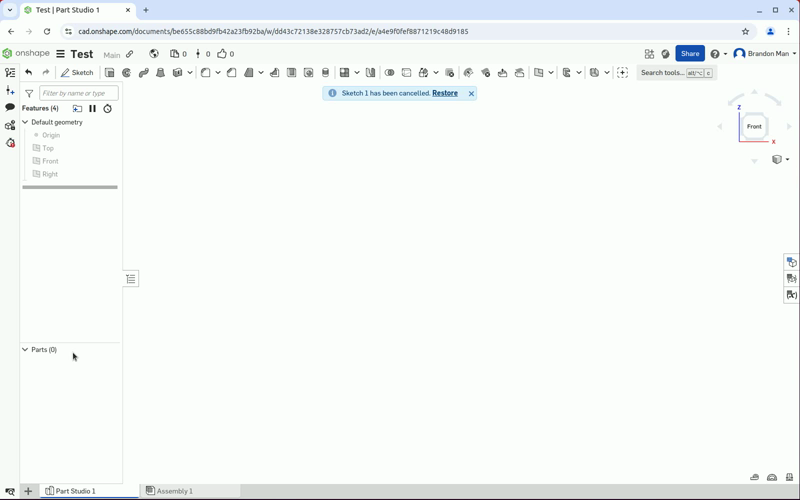
key(left)
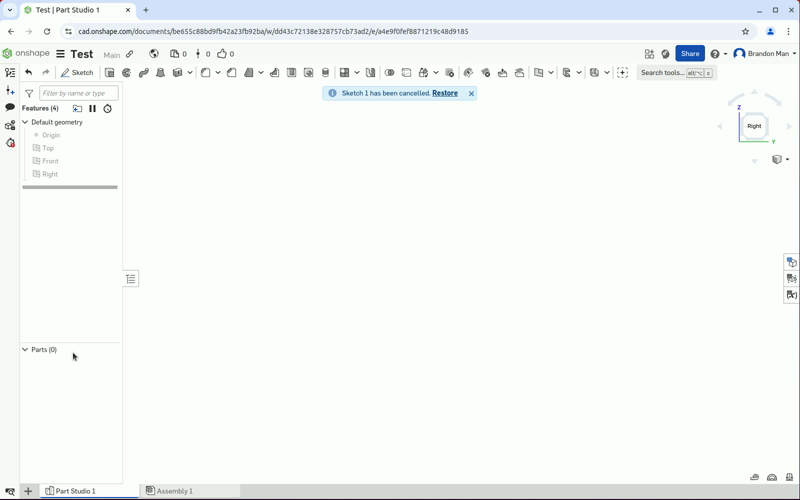
key_up(shift)
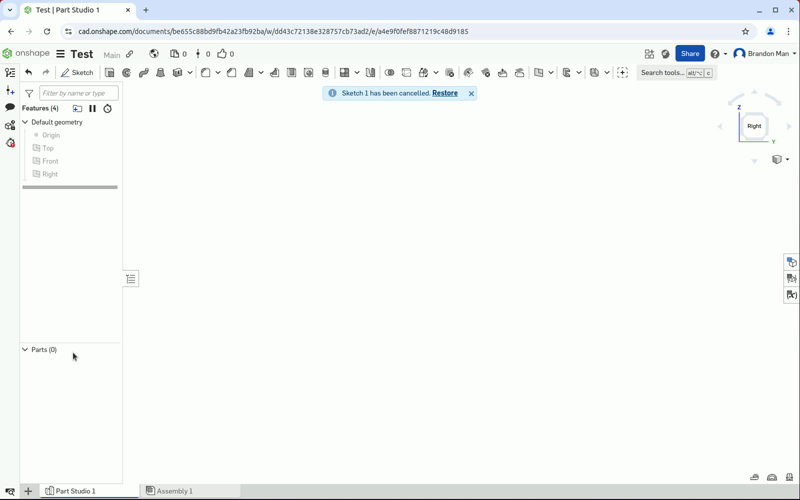
mouse_move(73, 352)
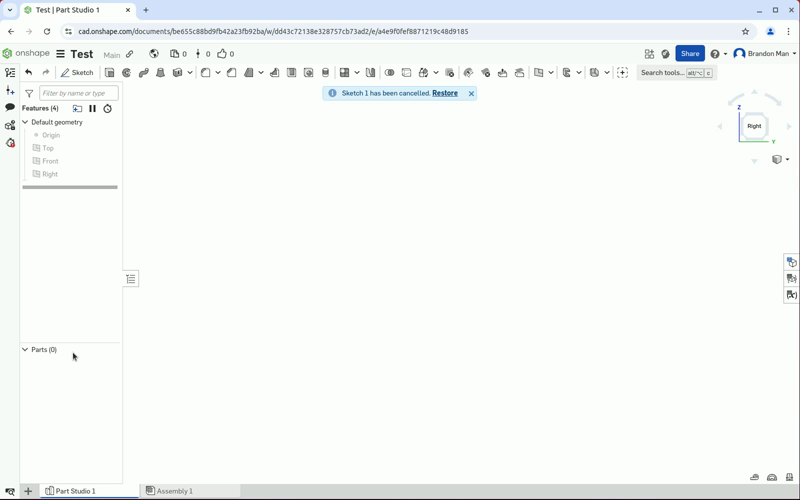
key(shift+y)
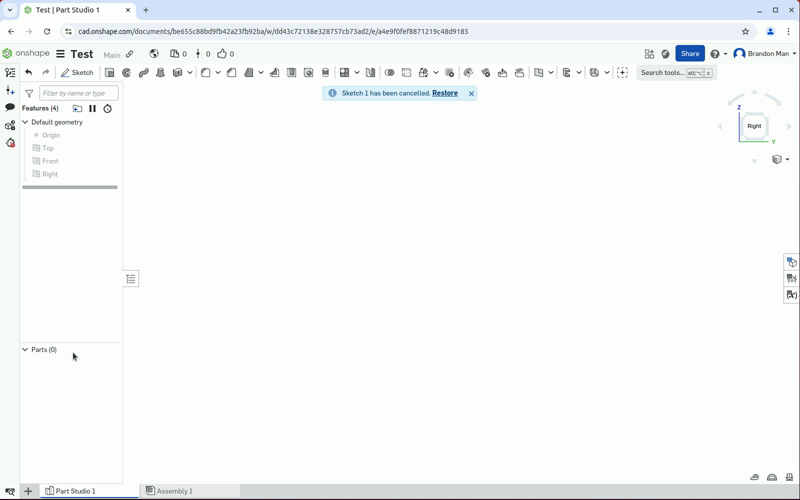
key(shift+s)
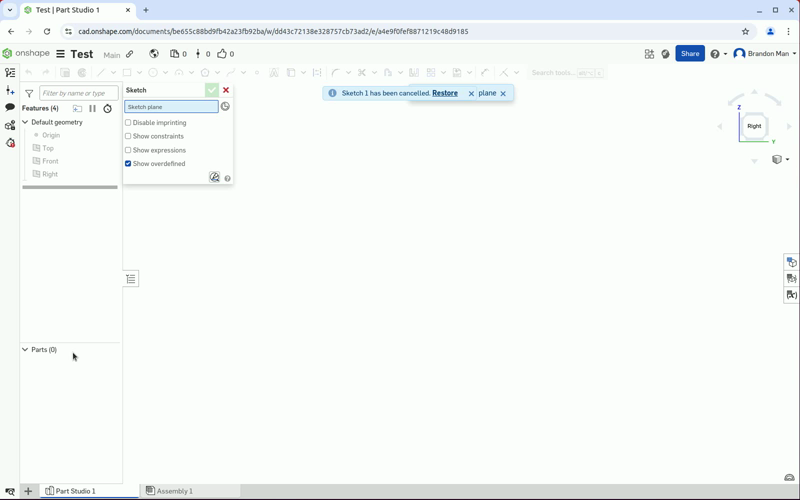
mouse_move(73, 176)
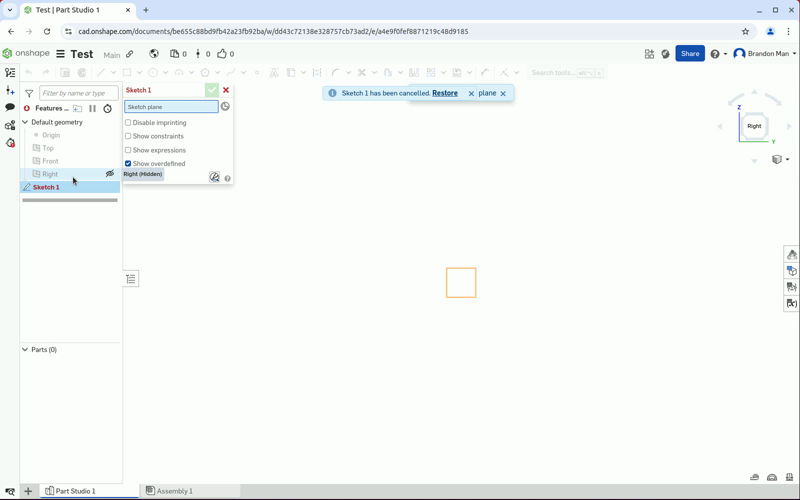
click(73, 176)
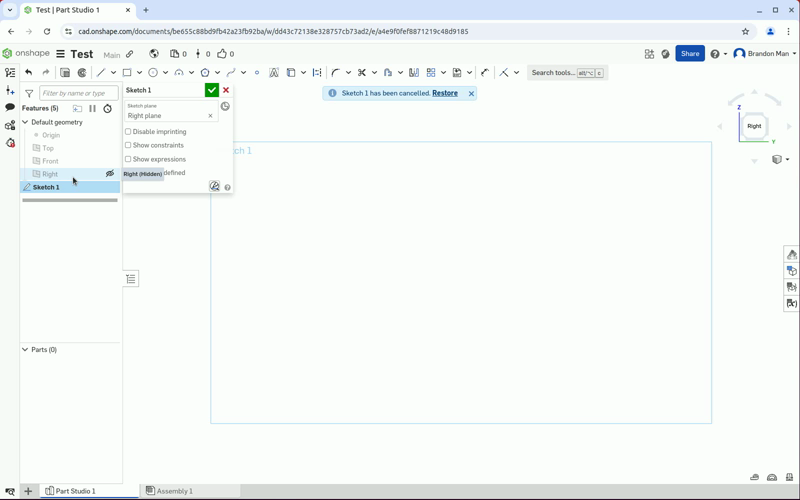
mouse_move(73, 352)
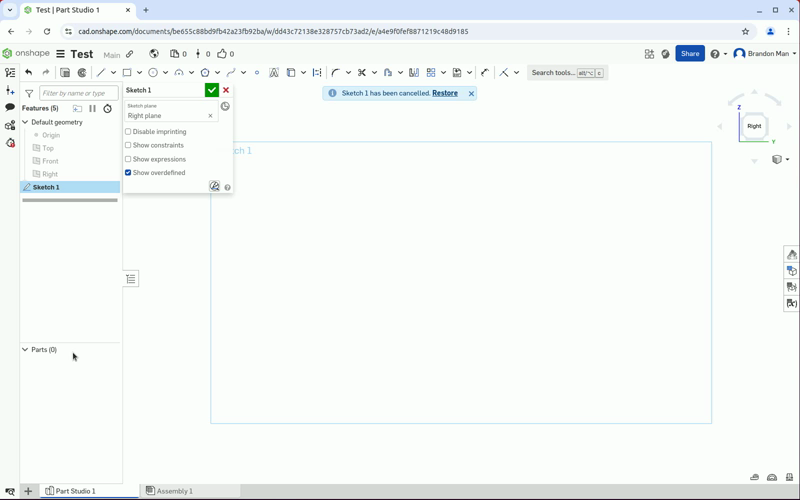
key(y)
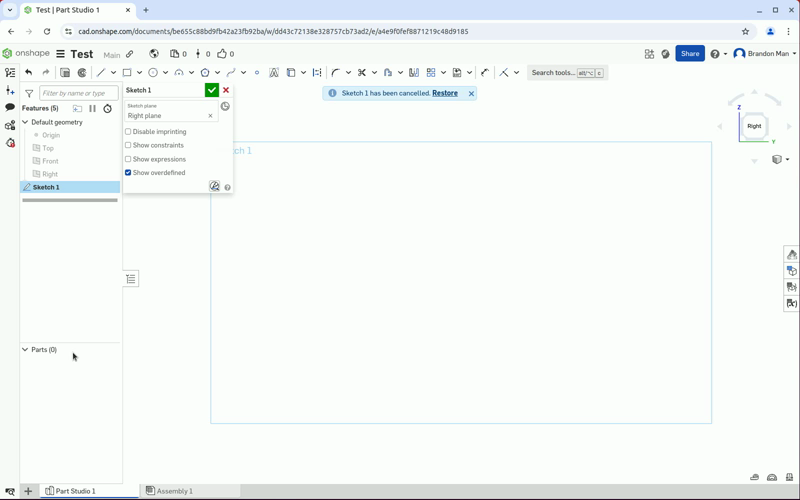
key(c)
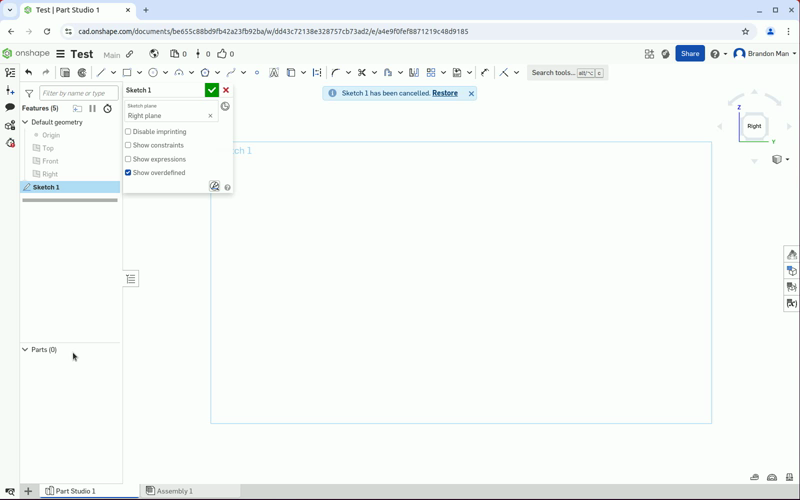
key_down(shift)
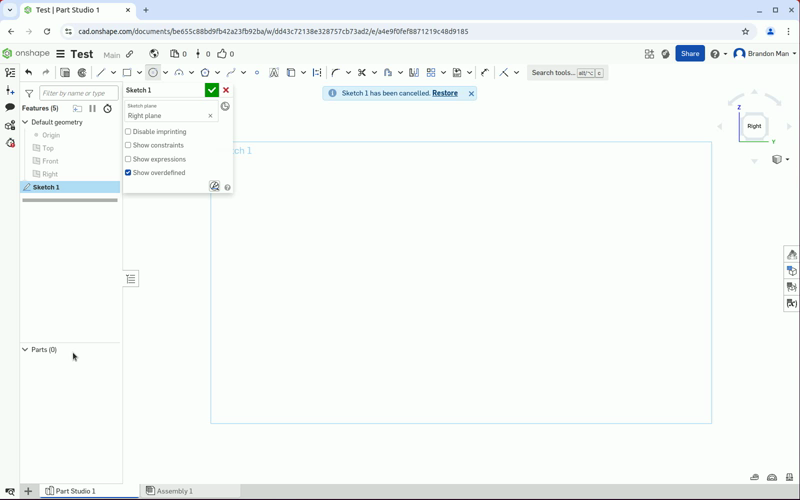
mouse_move(460, 282)
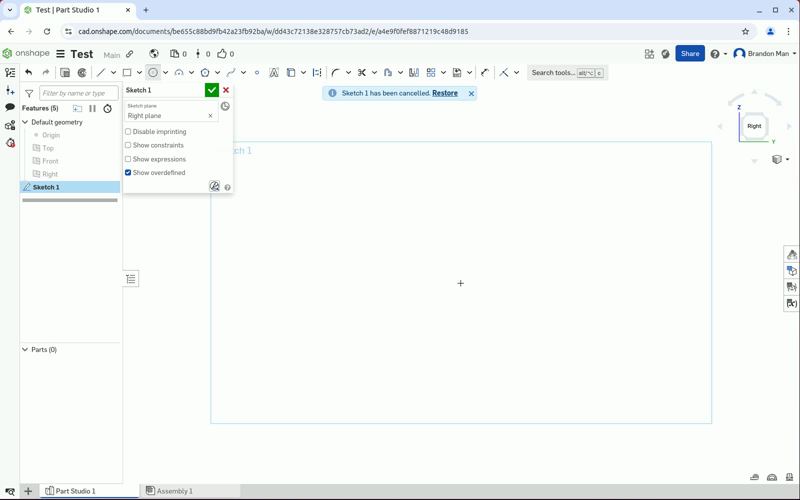
click(460, 282)
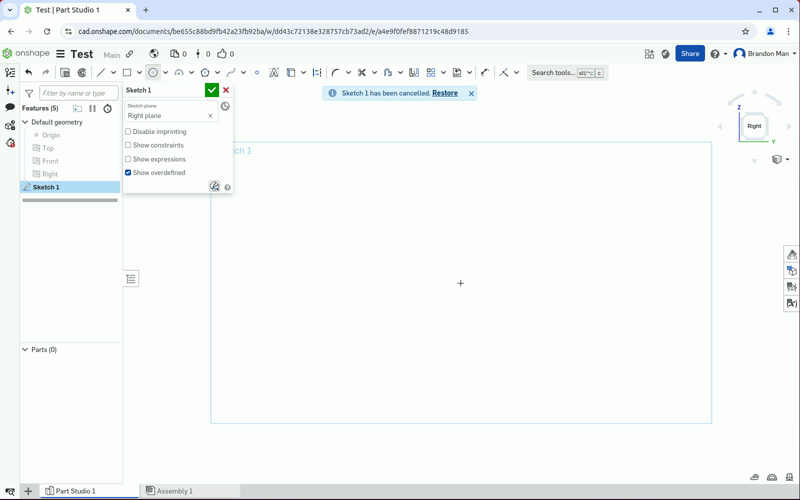
key_up(shift)
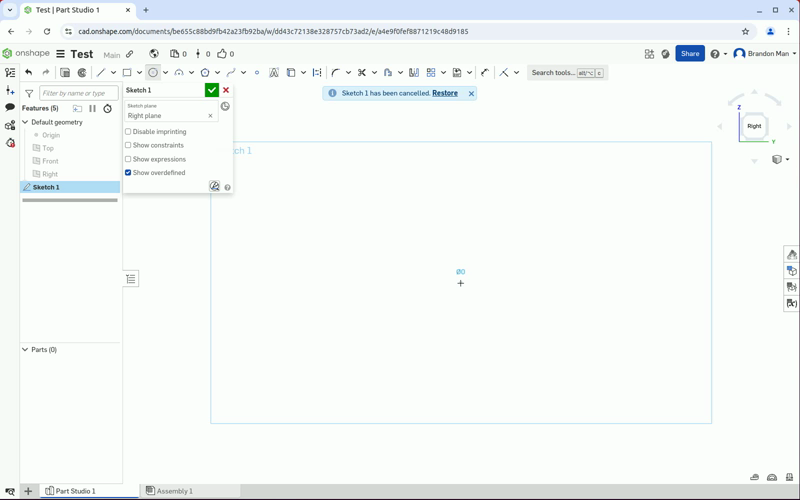
mouse_move(468, 282)
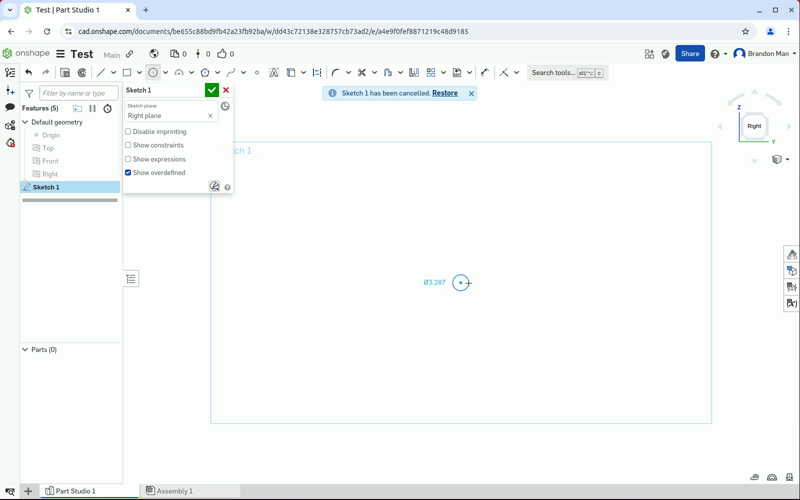
click(468, 282)
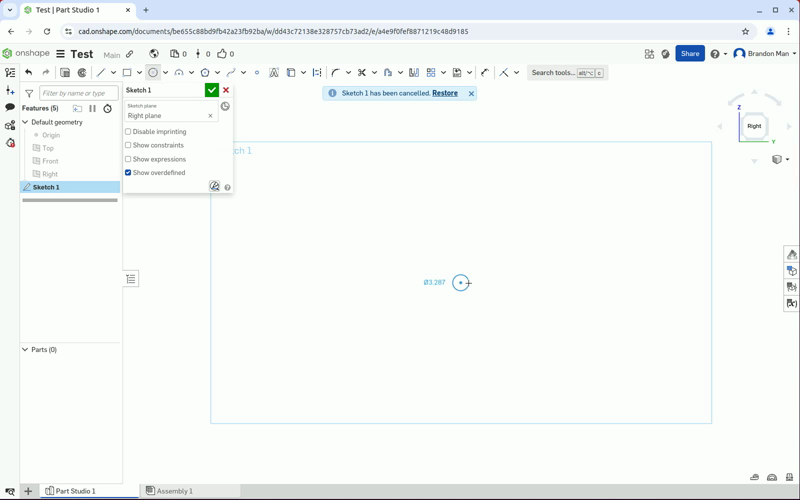
key(esc)
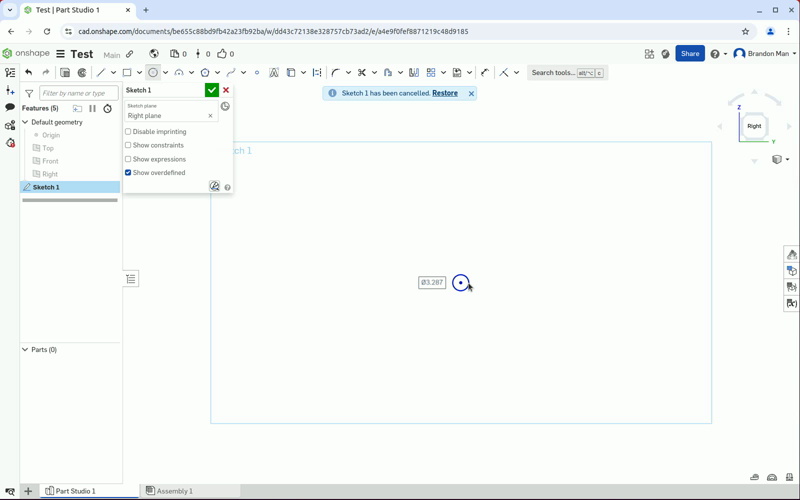
mouse_move(459, 290)
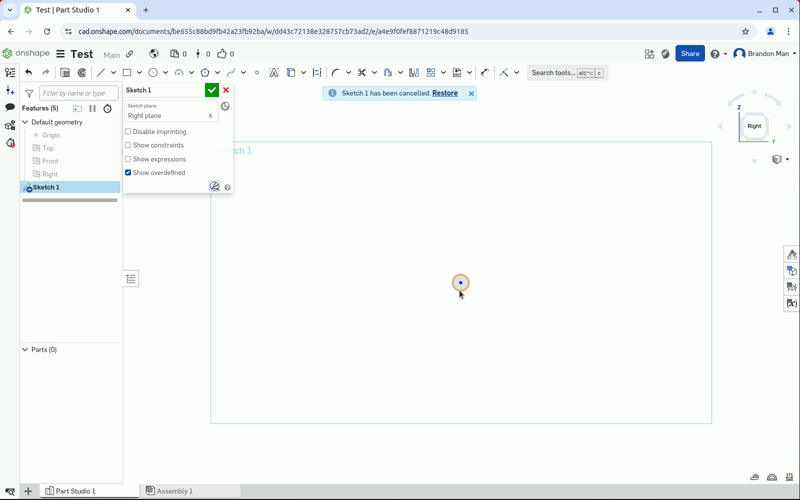
scroll(6)
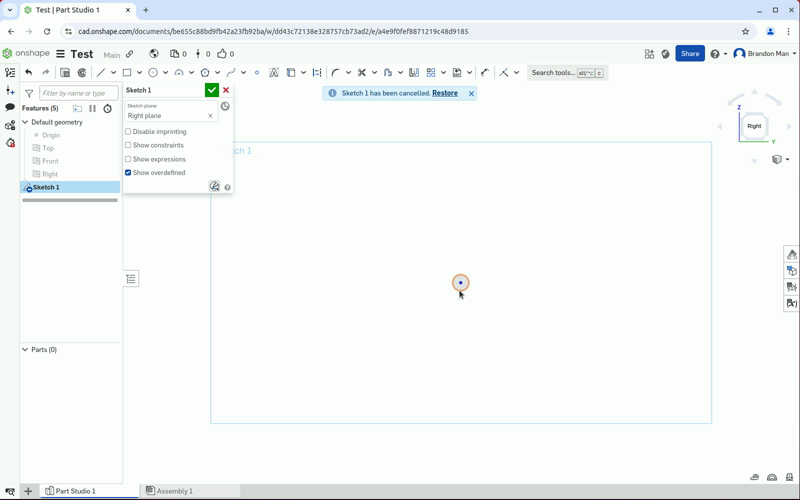
scroll(6)
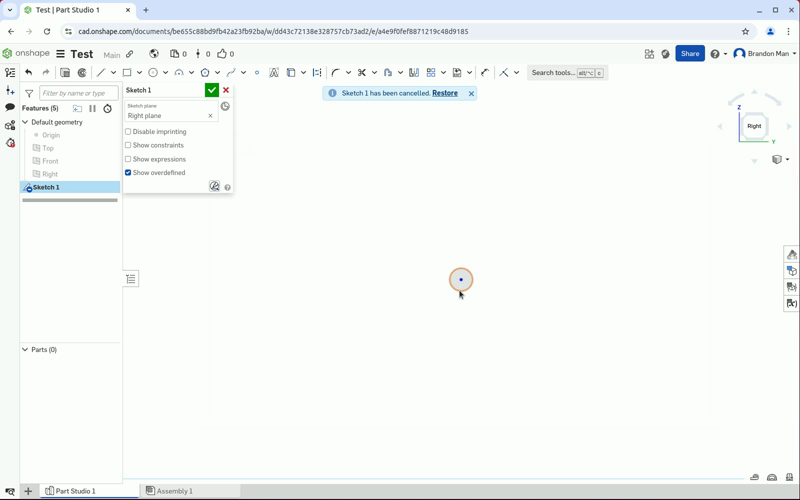
scroll(6)
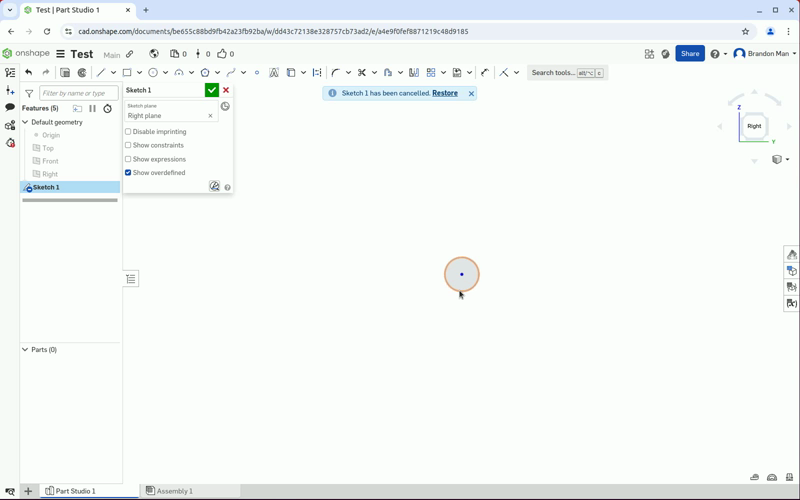
scroll(6)
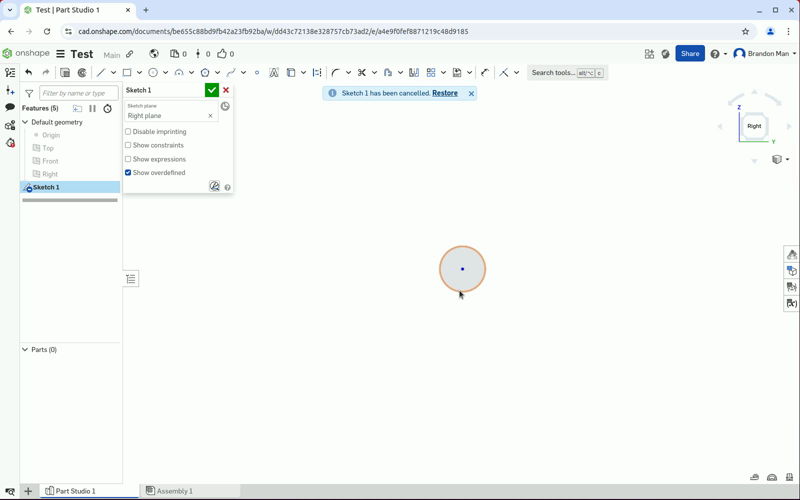
scroll(6)
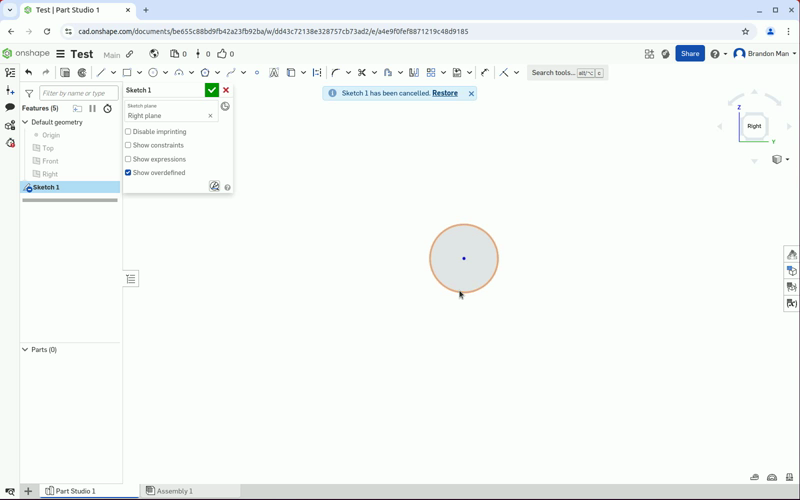
scroll(6)
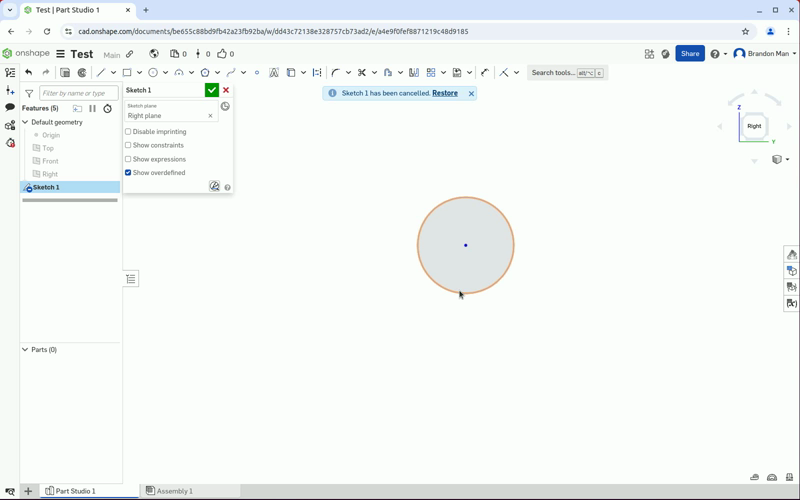
scroll(6)
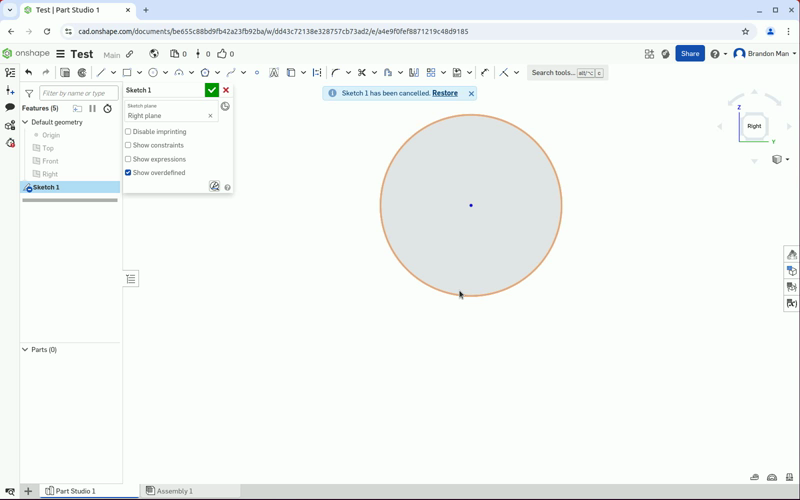
click(459, 290)
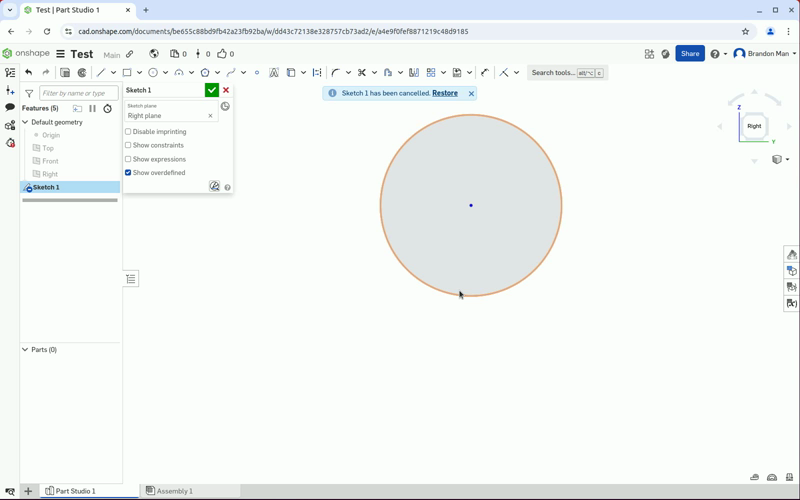
scroll(-6)
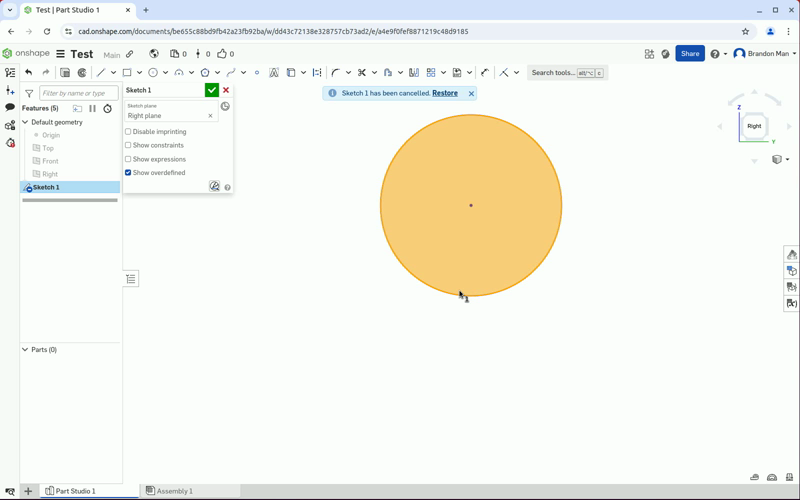
scroll(-6)
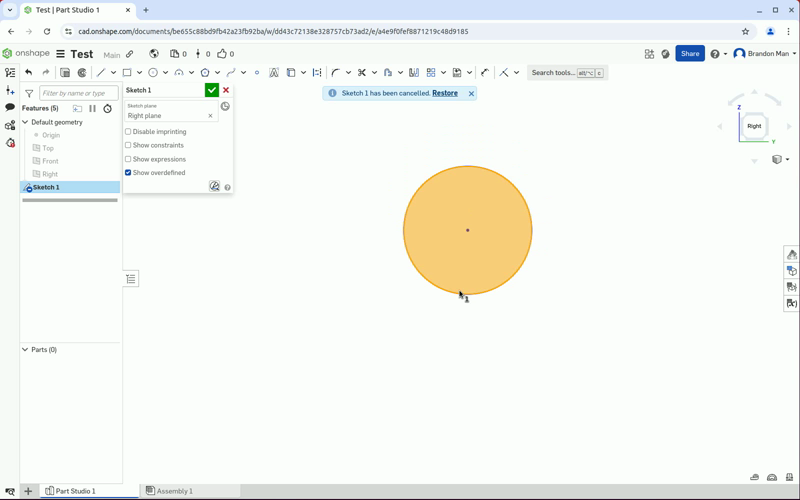
scroll(-6)
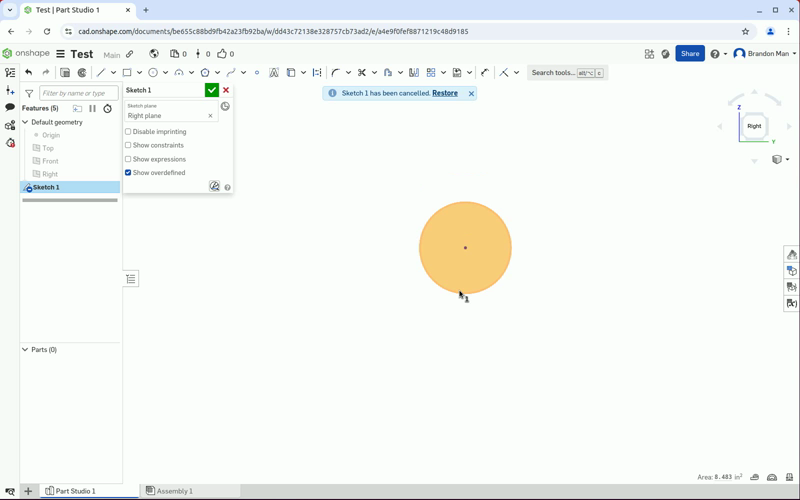
scroll(-6)
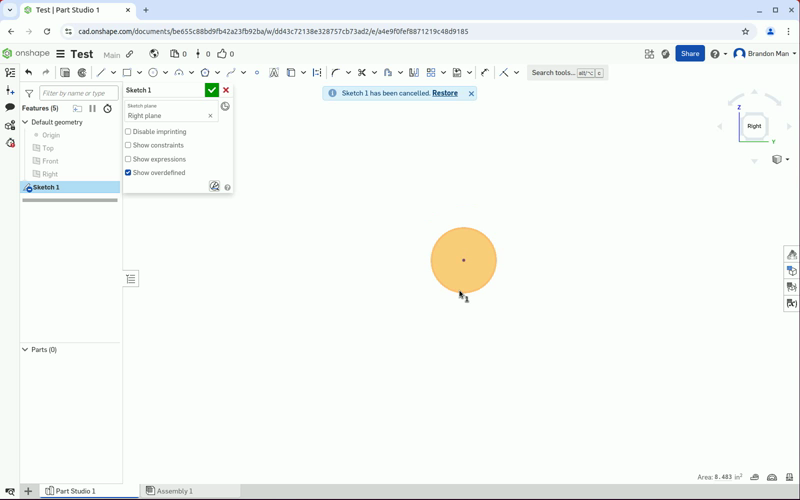
scroll(-6)
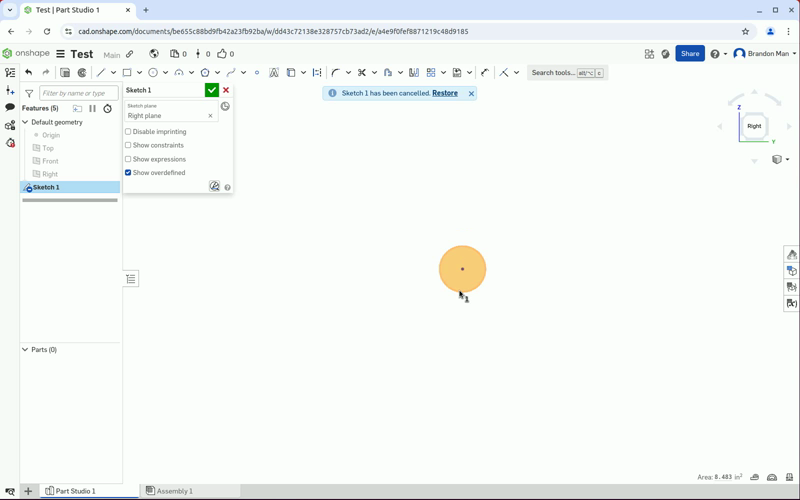
scroll(-6)
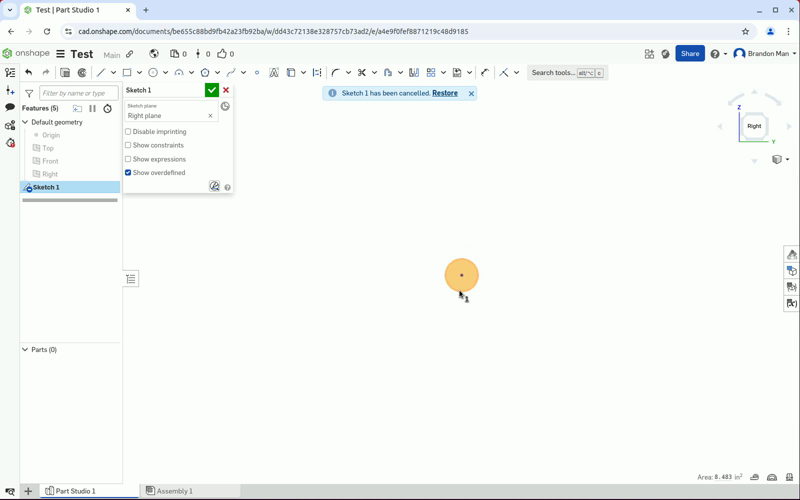
scroll(-6)
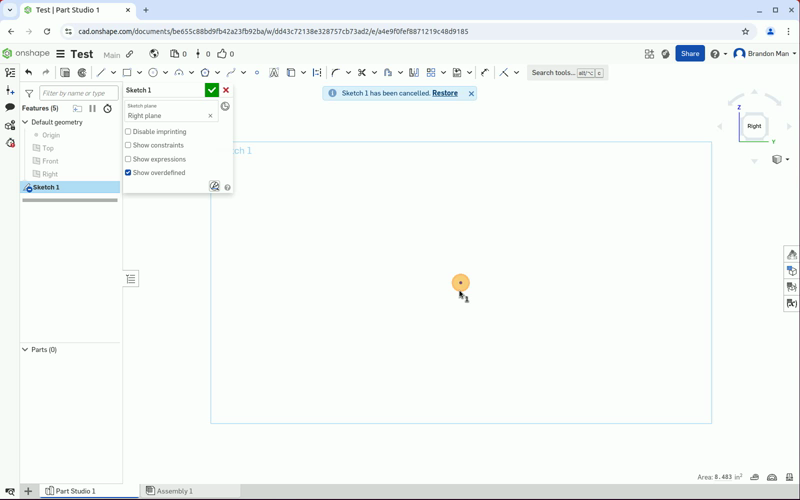
mouse_move(73, 352)
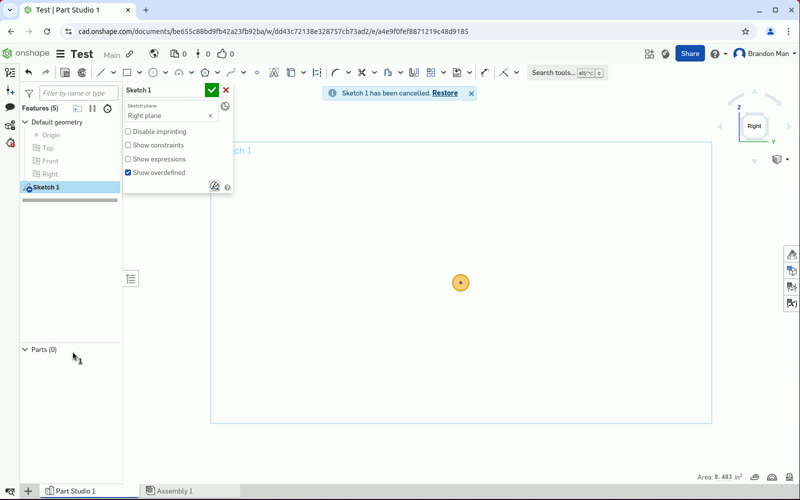
key(shift+y)
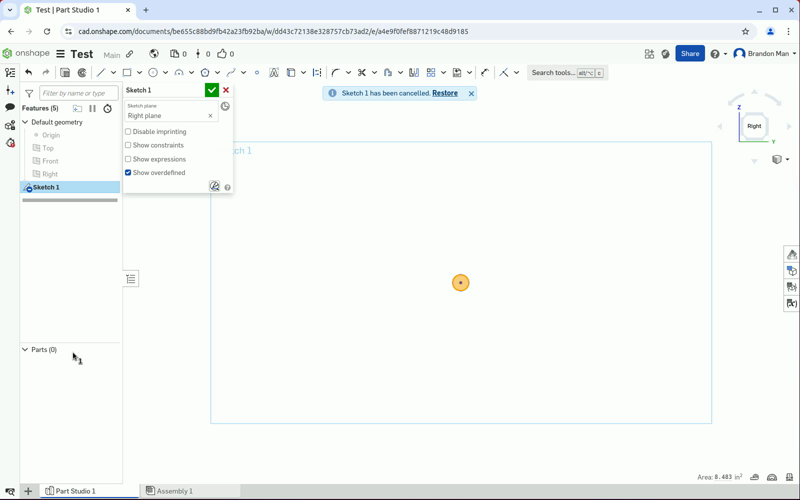
key(shift+e)
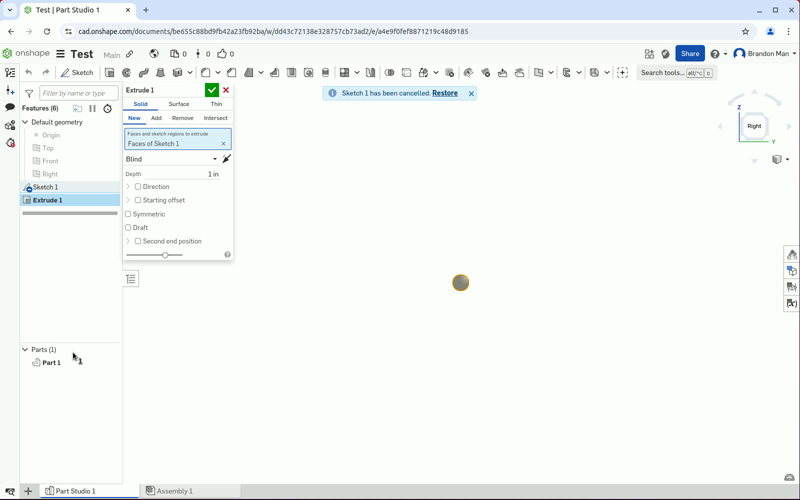
mouse_move(143, 106)
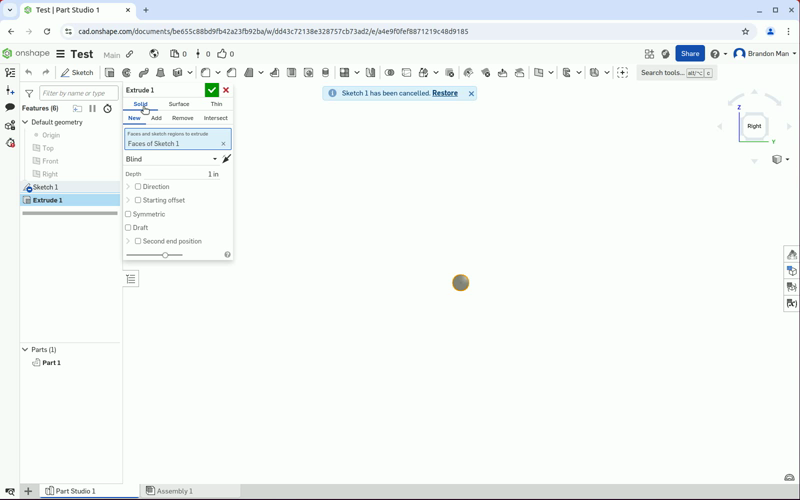
click(143, 106)
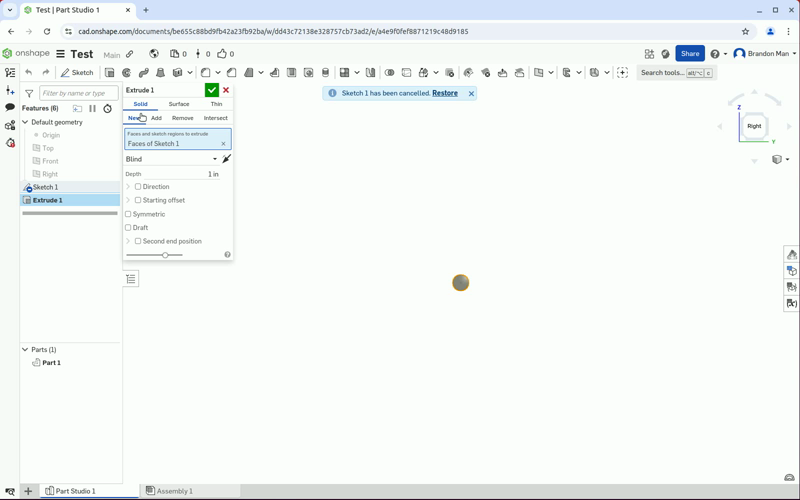
mouse_move(137, 120)
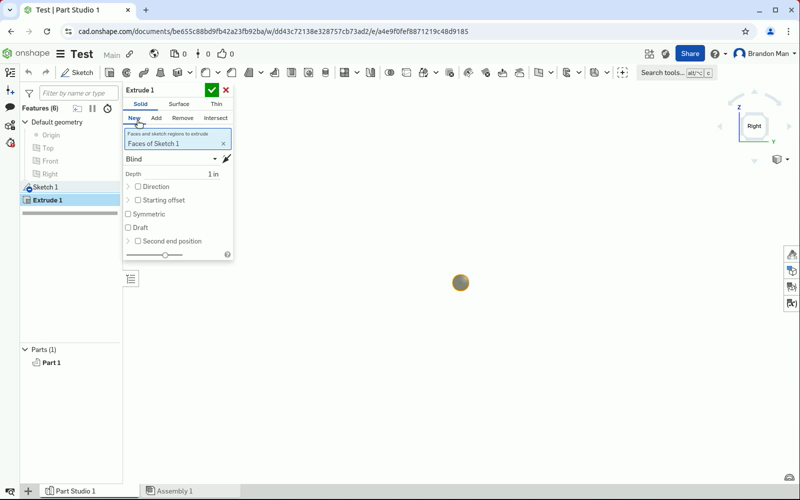
click(137, 120)
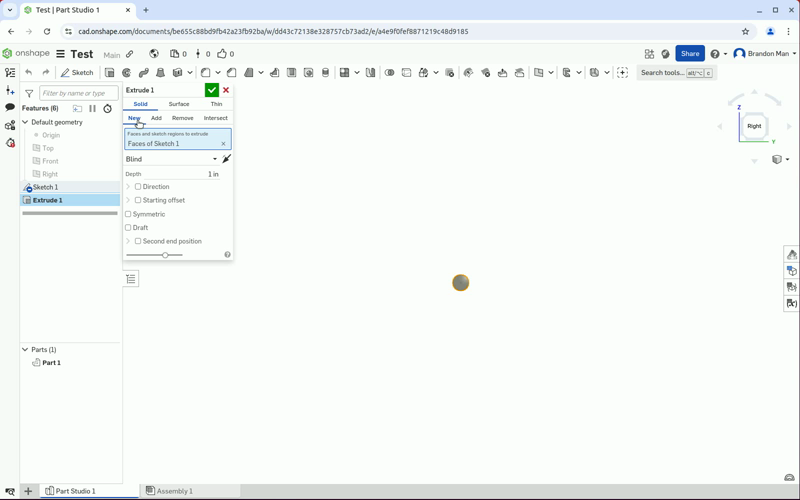
key(tab, 4)
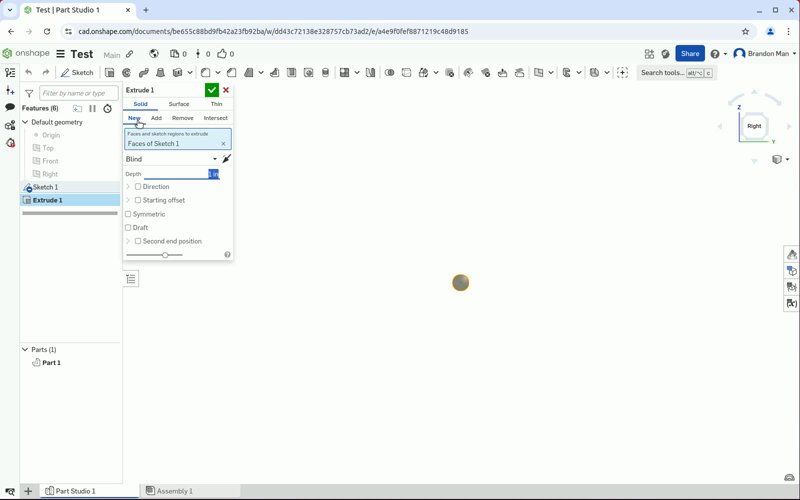
text(3.129)
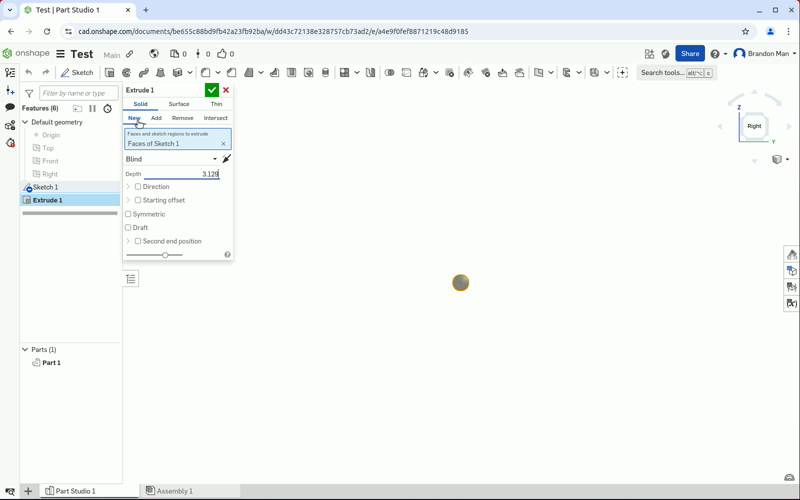
key(enter)
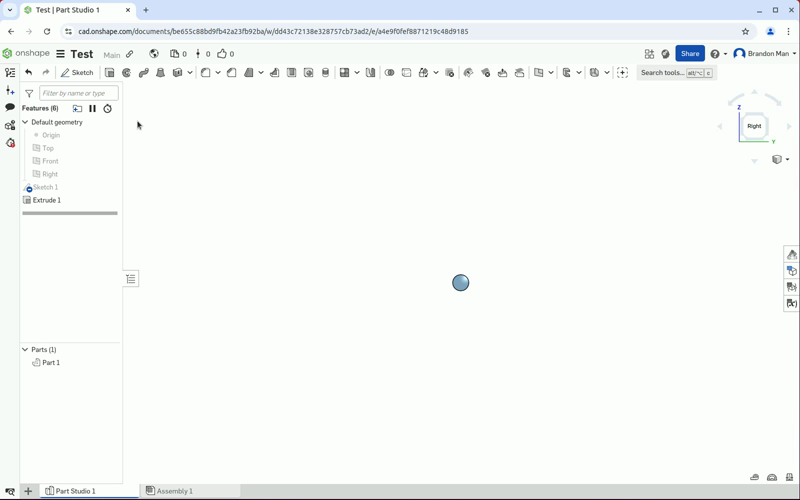
key(shift+h)
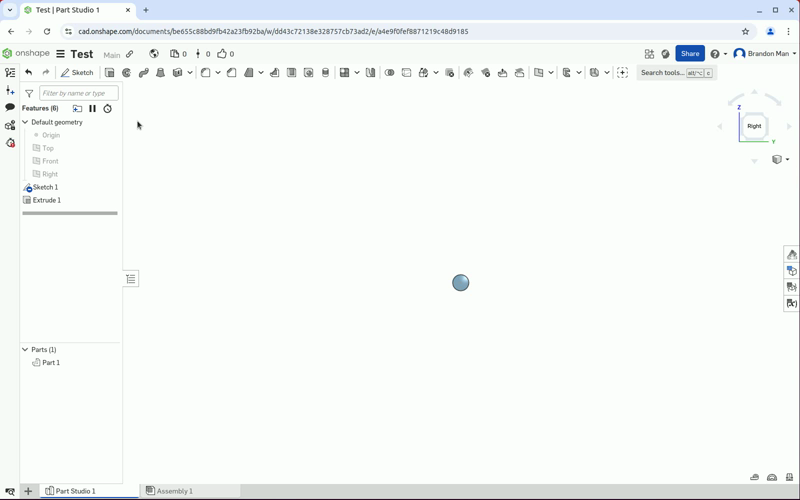
key(shift+h)
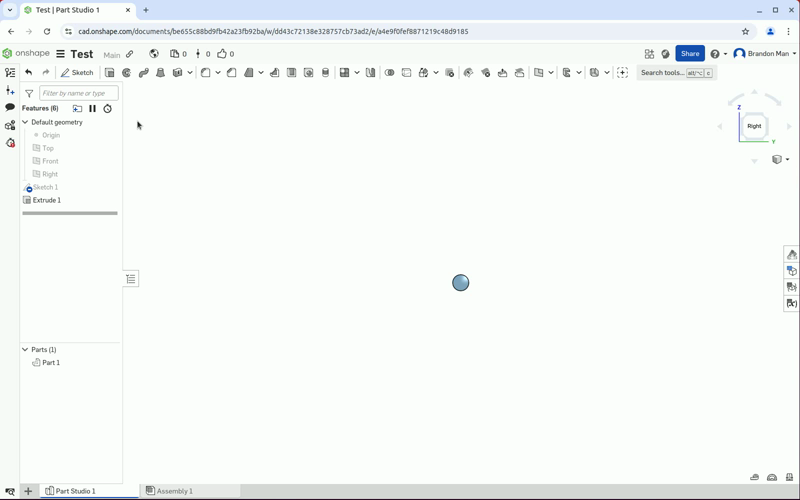
mouse_move(73, 189)
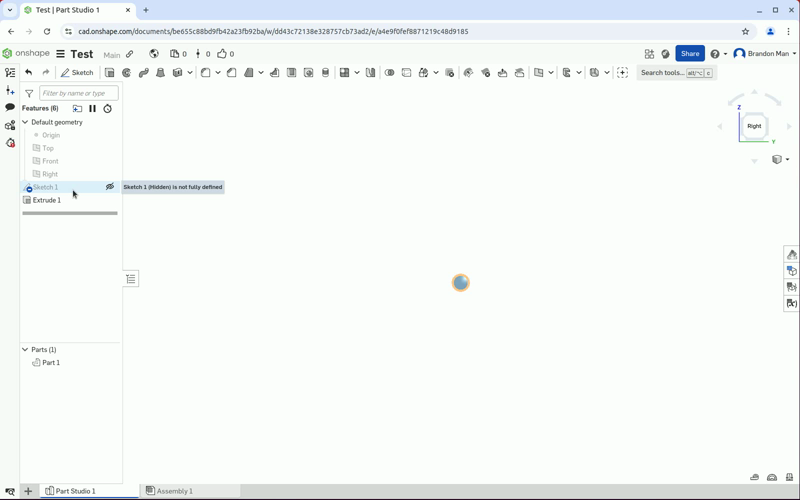
click(73, 189)
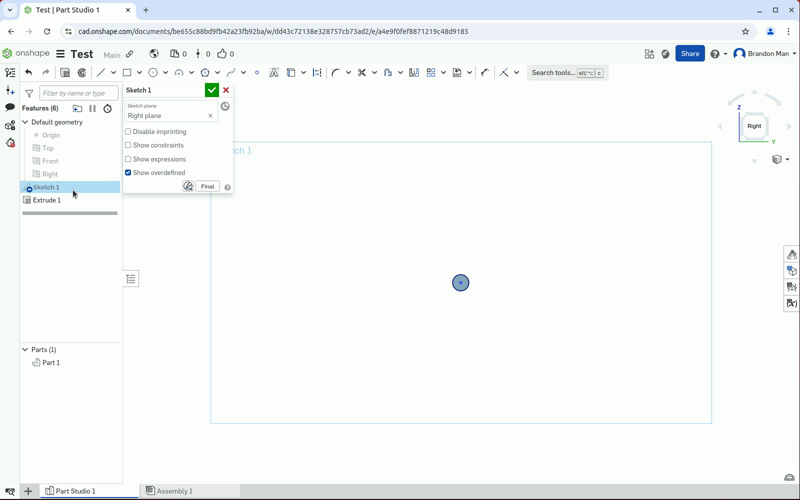
mouse_move(229, 92)
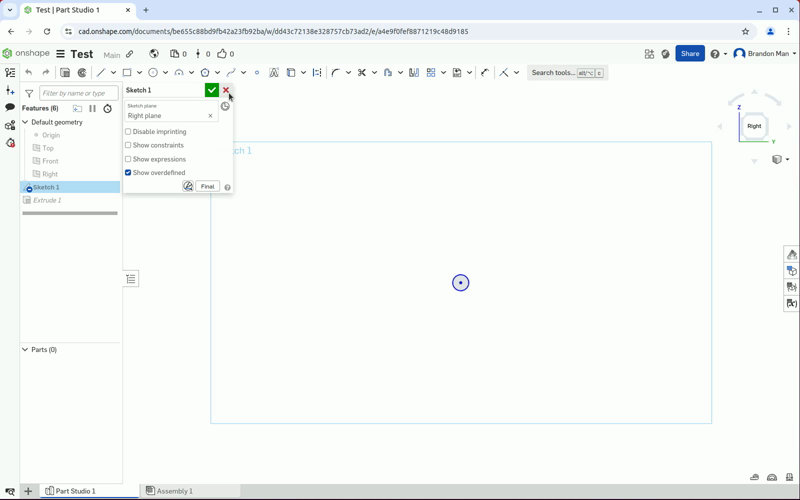
click(229, 92)
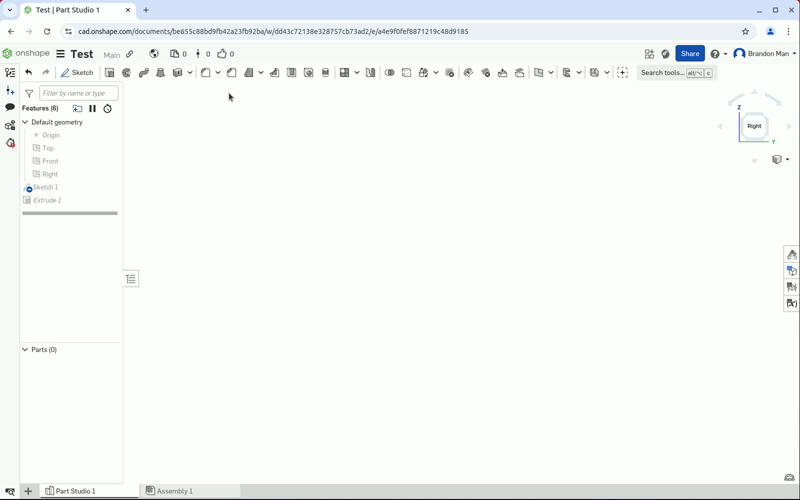
mouse_move(541, 75)
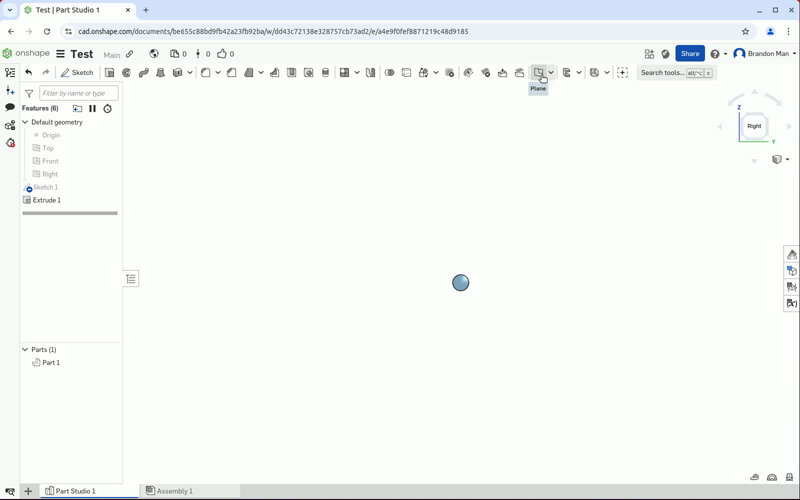
click(541, 75)
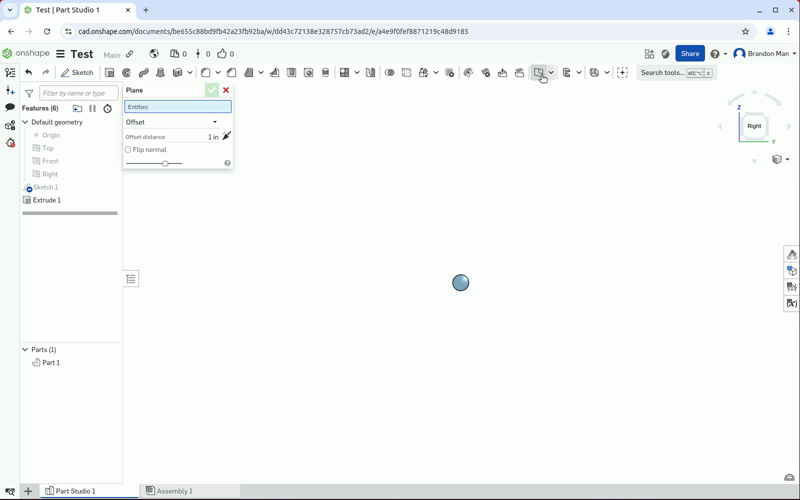
mouse_move(73, 176)
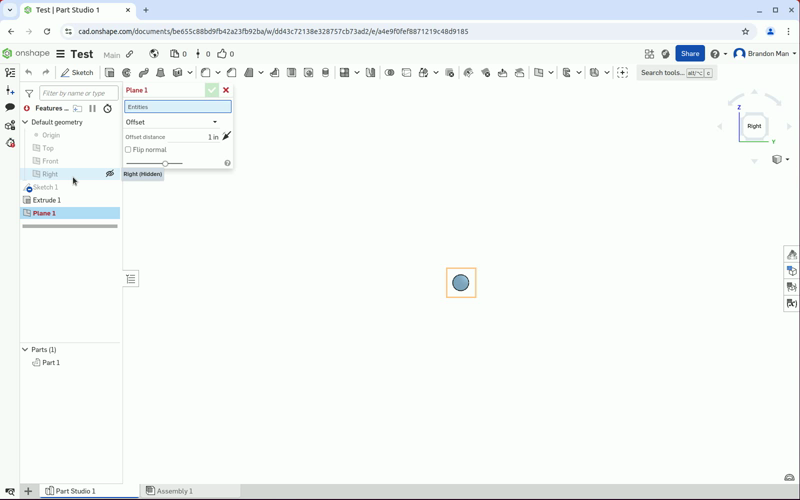
click(73, 176)
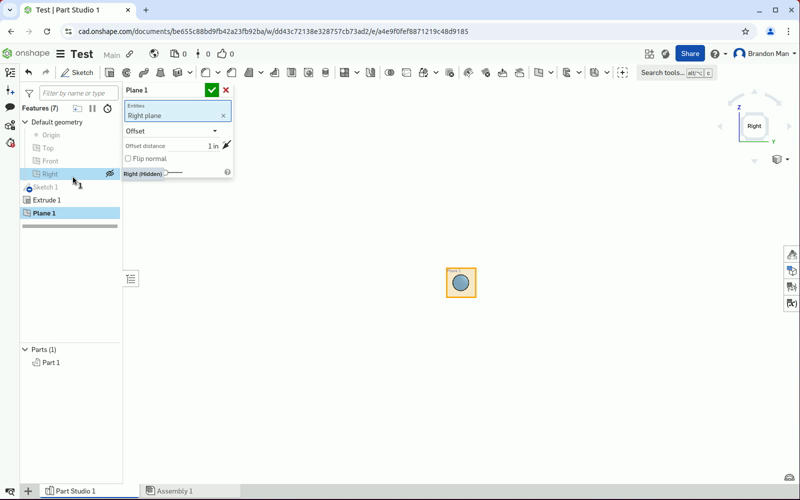
key(tab, 2)
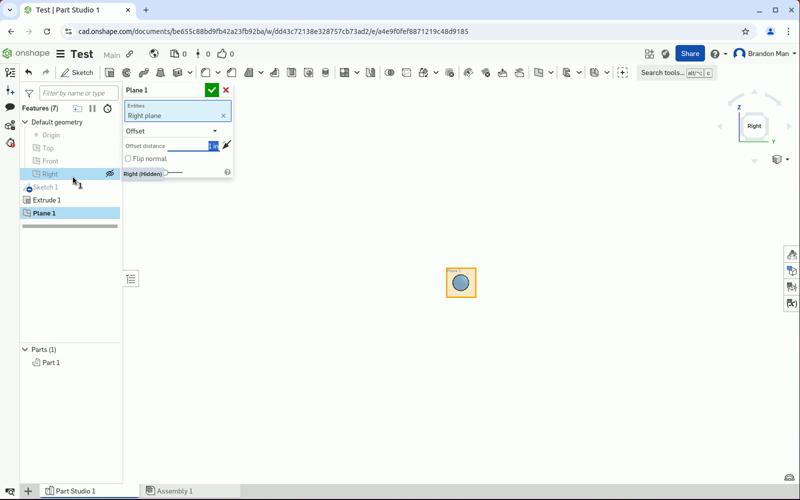
text(3.143)
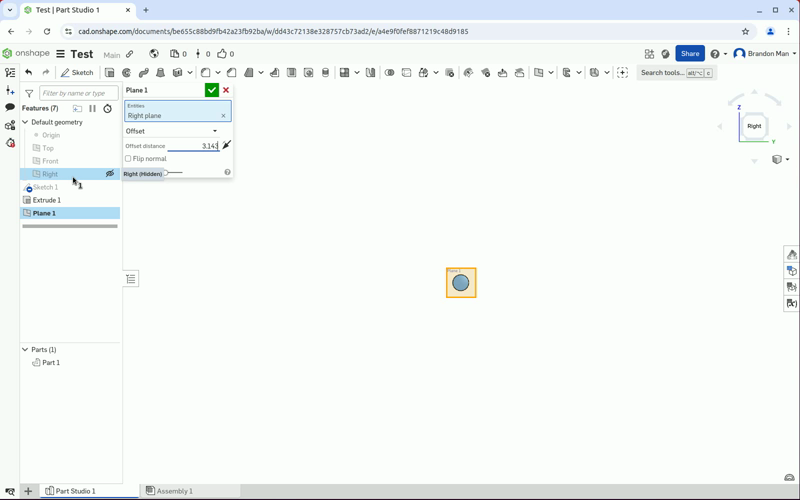
key(enter, 2)
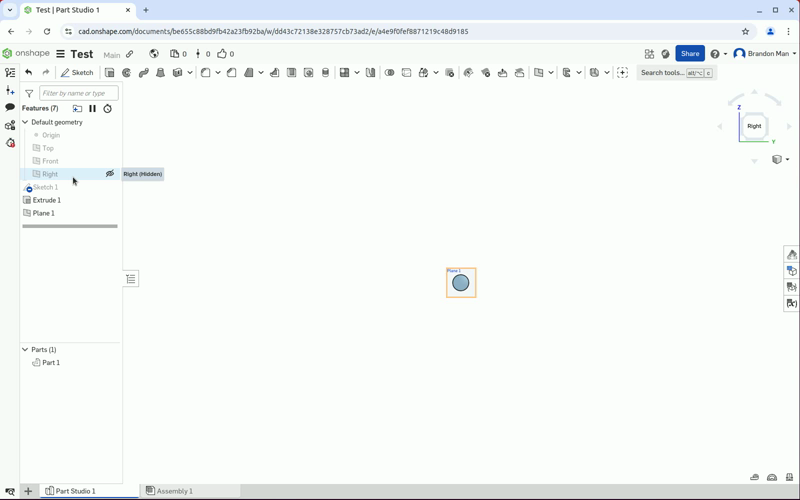
key(shift+s)
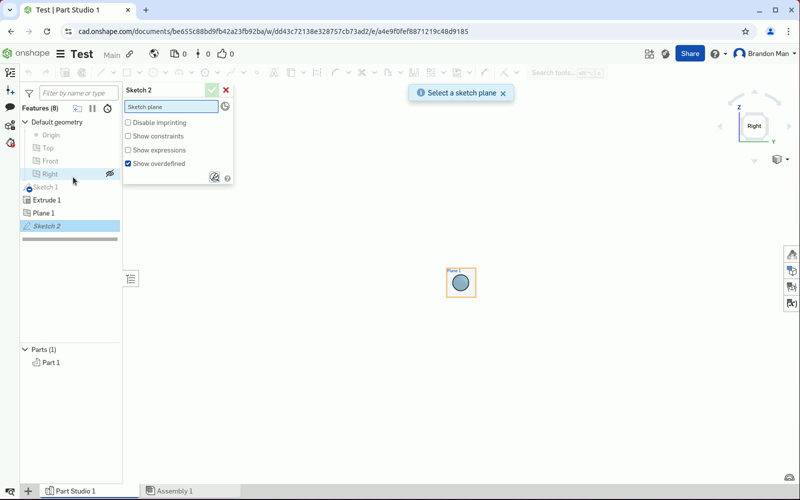
mouse_move(73, 215)
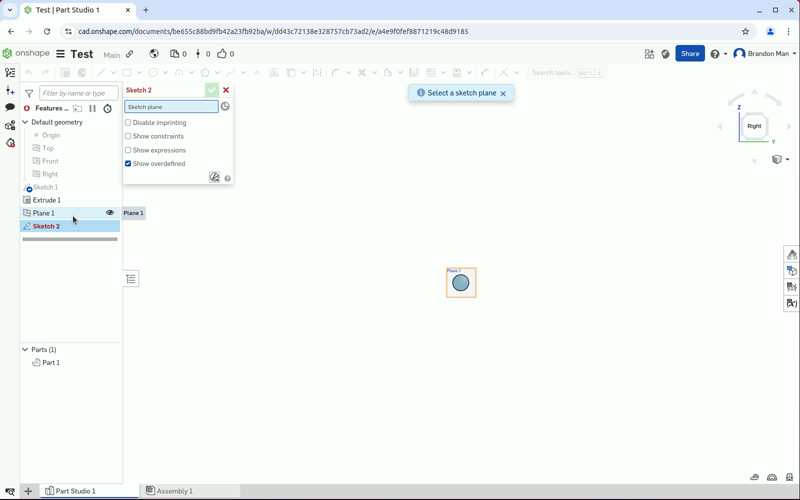
click(73, 215)
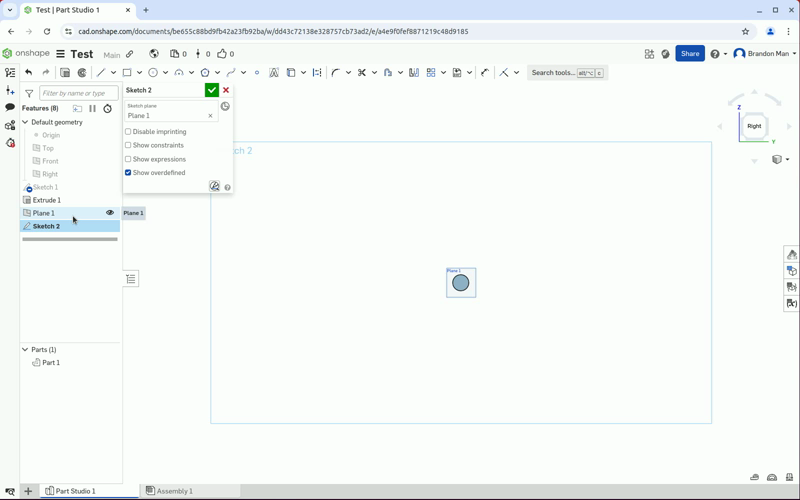
mouse_move(73, 352)
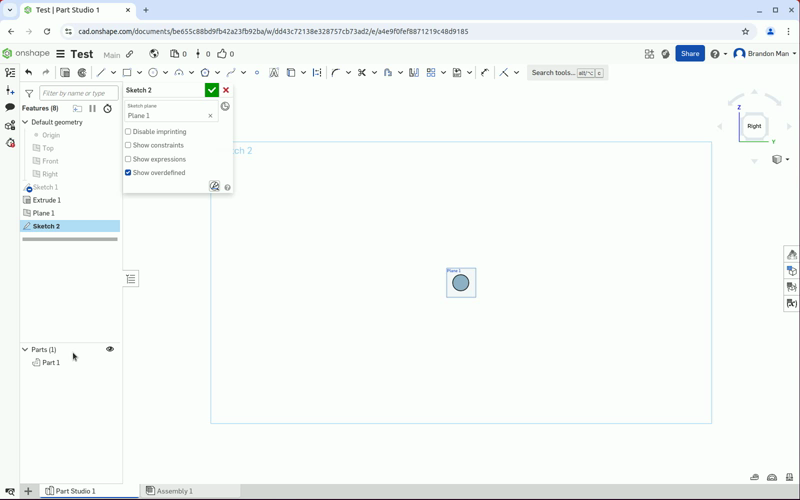
key(y)
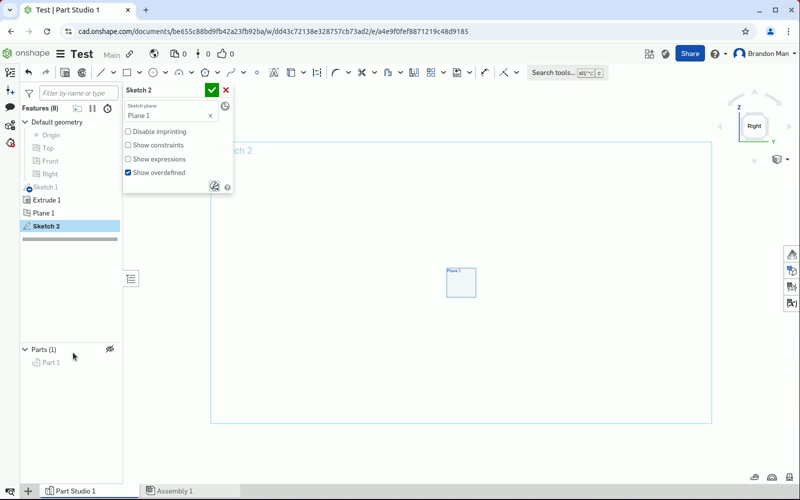
key(c)
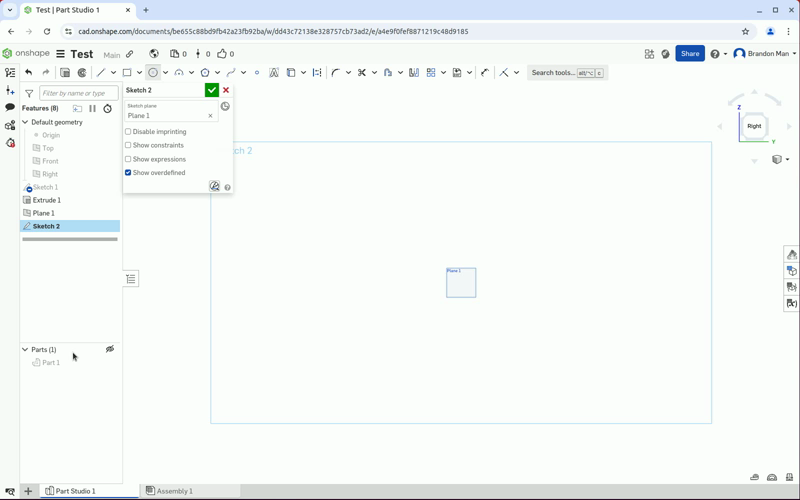
key_down(shift)
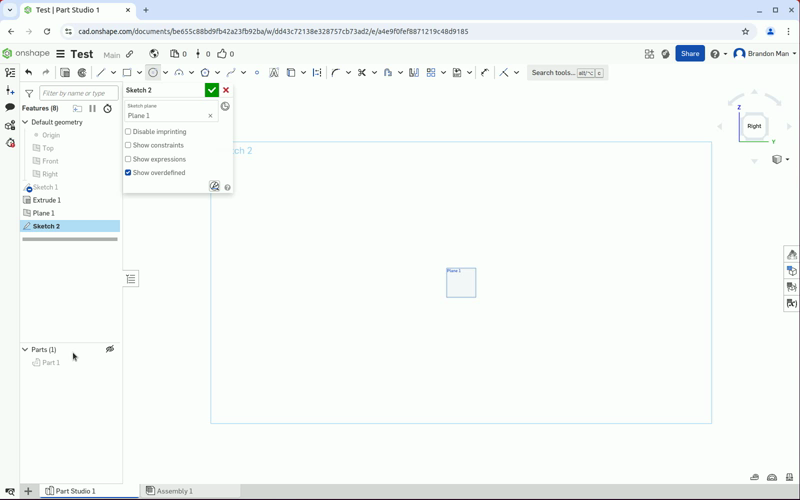
mouse_move(461, 282)
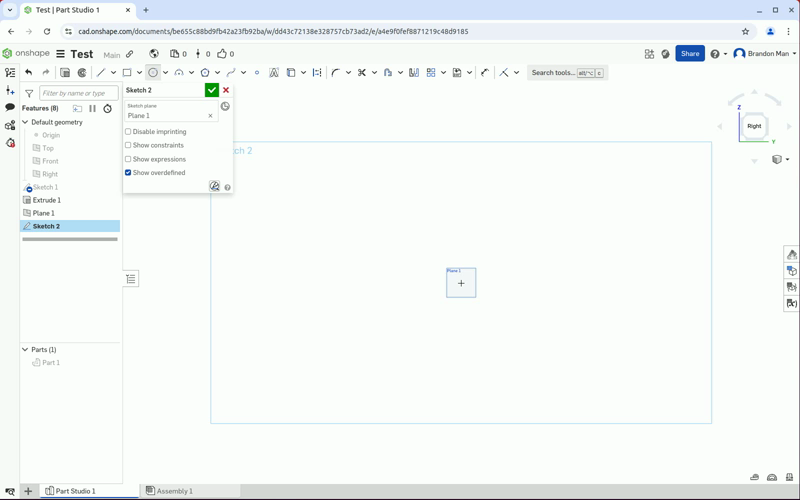
click(461, 282)
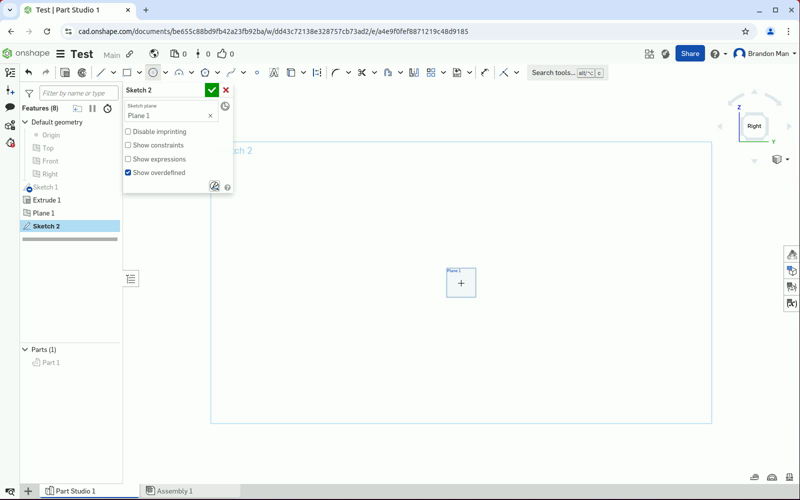
key_up(shift)
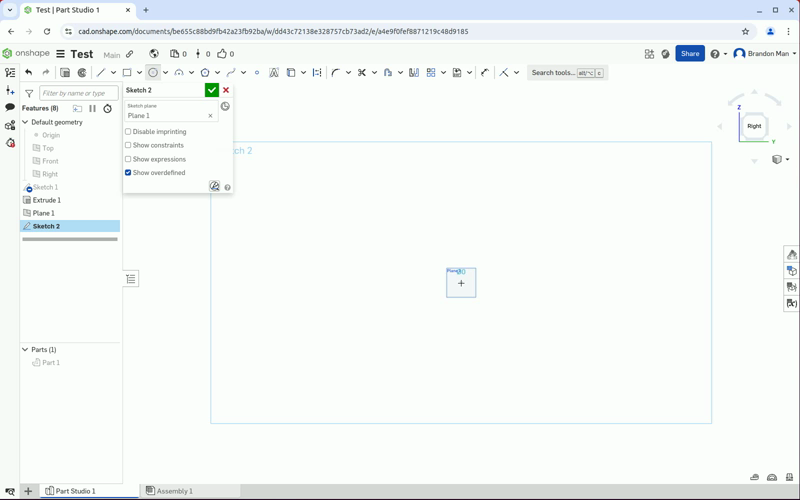
mouse_move(471, 282)
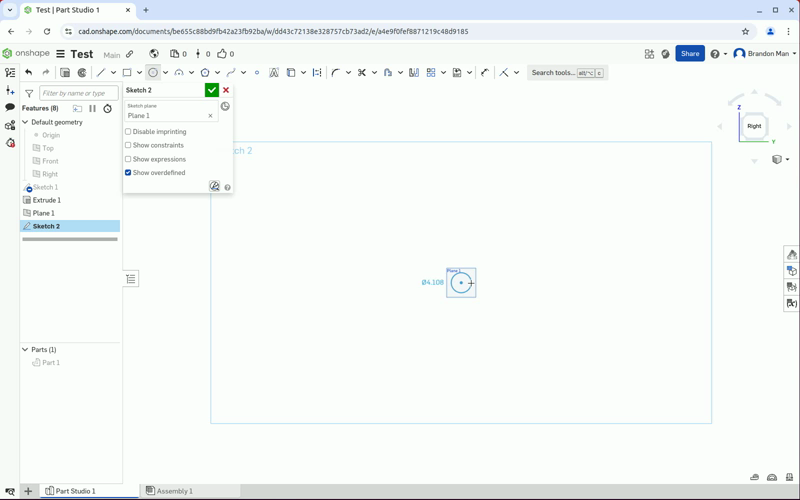
click(471, 282)
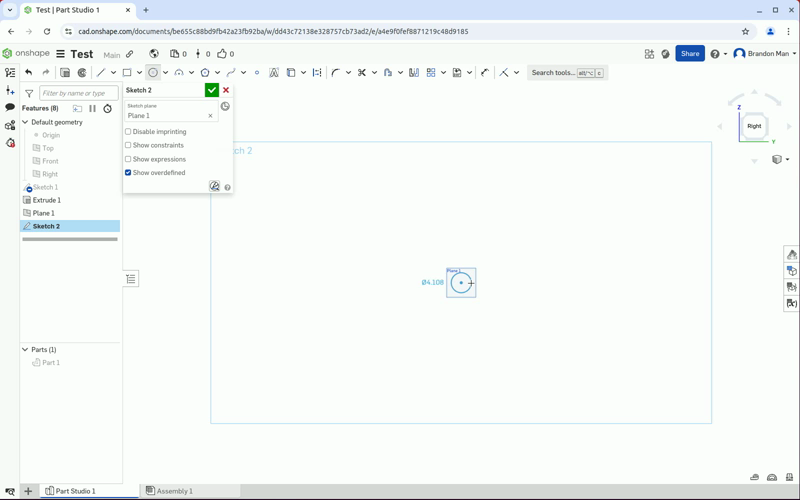
key(esc)
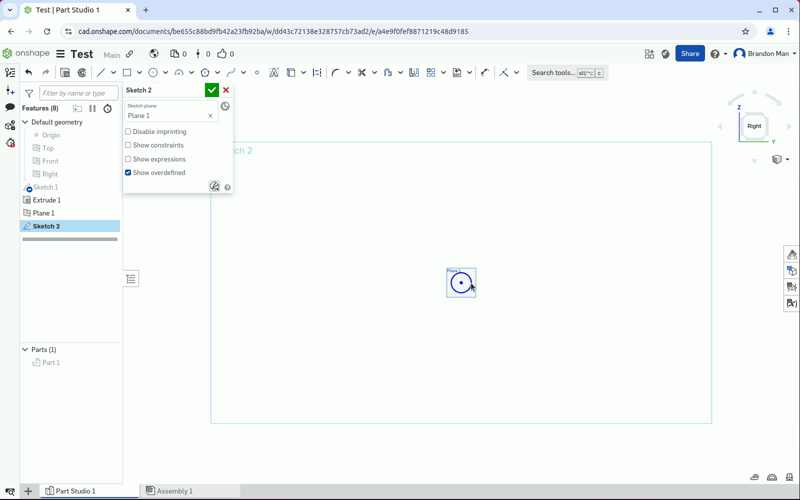
key(c)
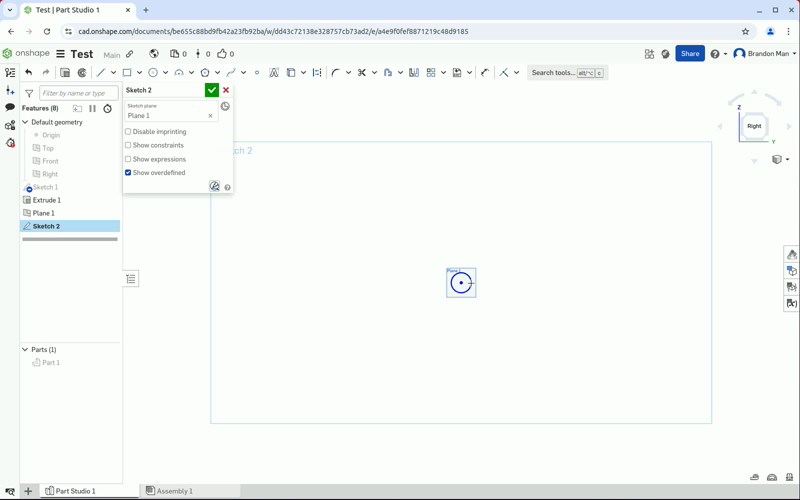
key_down(shift)
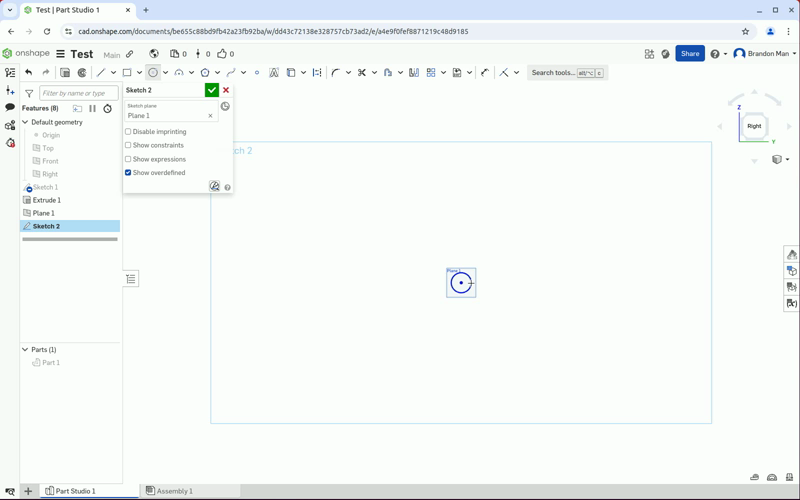
mouse_move(461, 282)
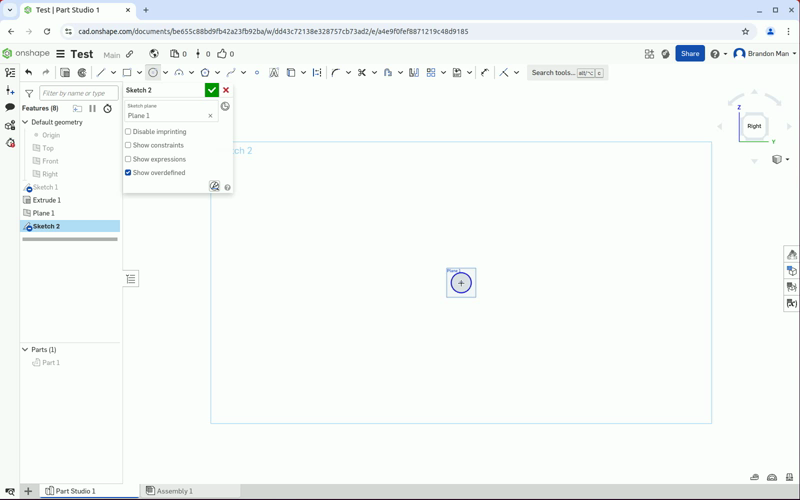
click(461, 282)
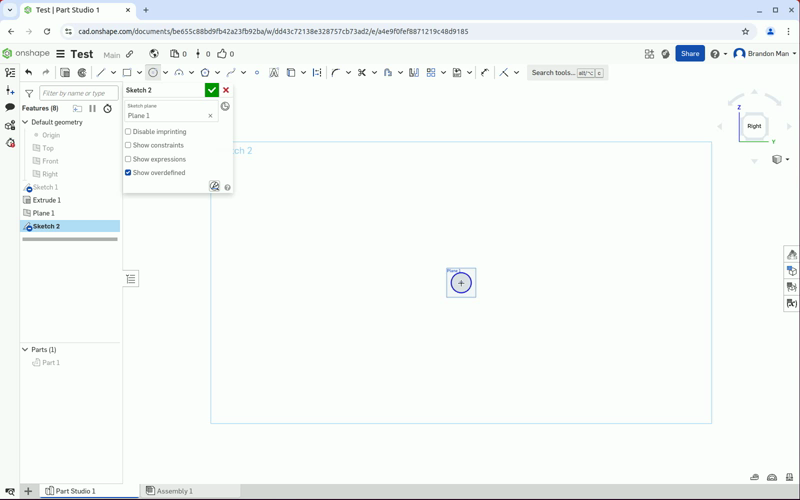
key_up(shift)
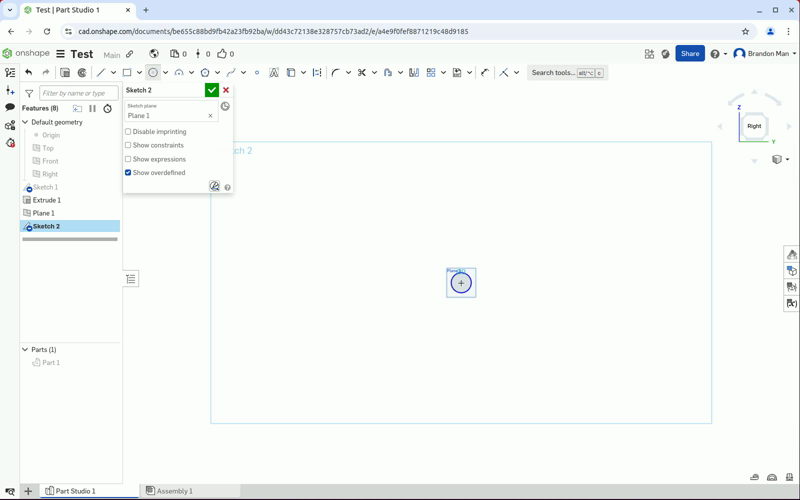
mouse_move(469, 282)
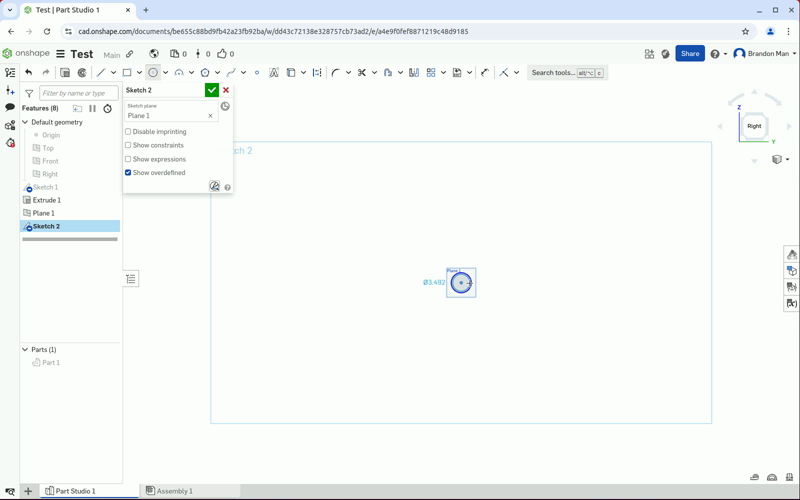
scroll(6)
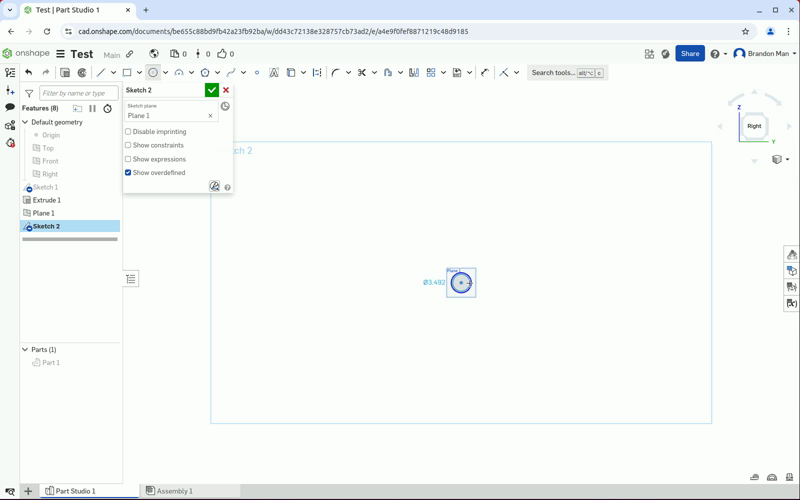
scroll(6)
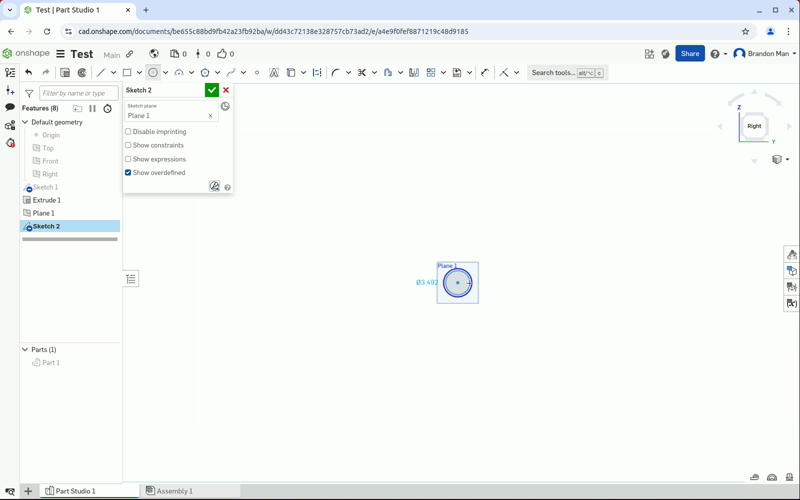
scroll(6)
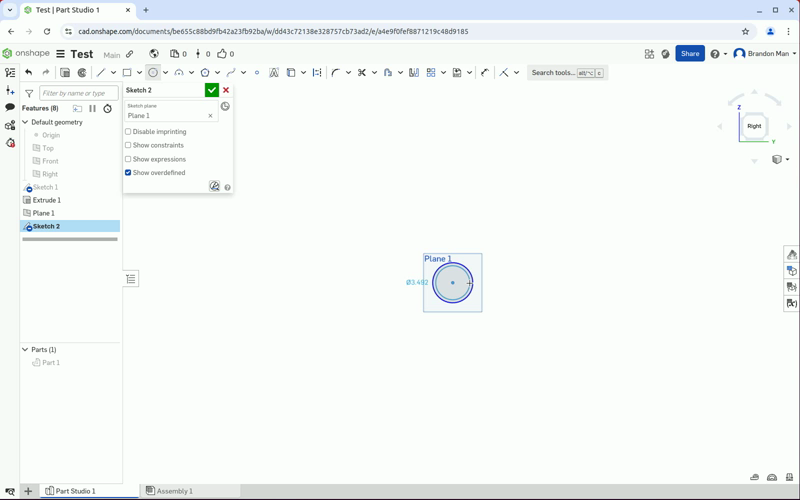
scroll(6)
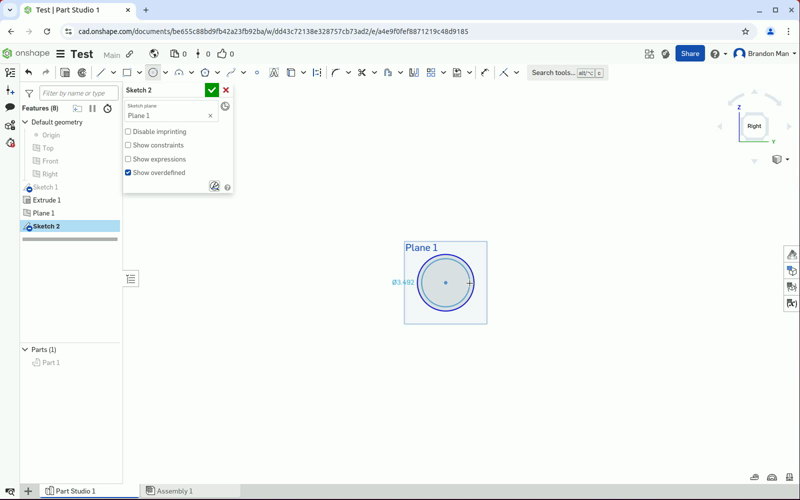
scroll(6)
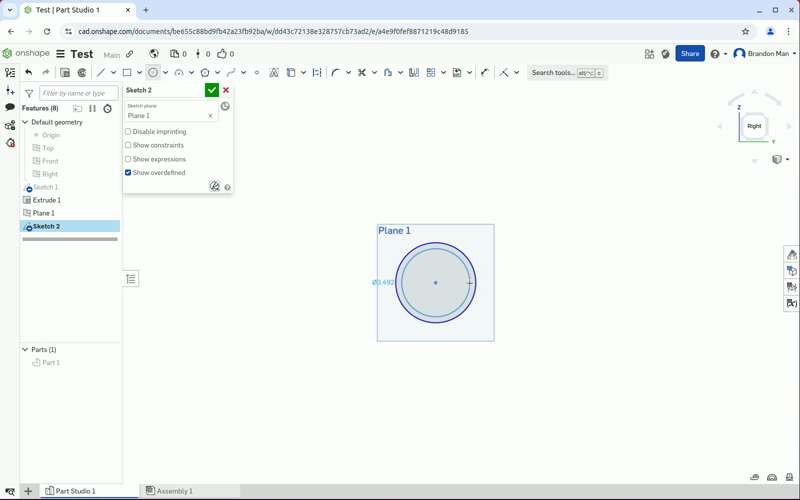
scroll(6)
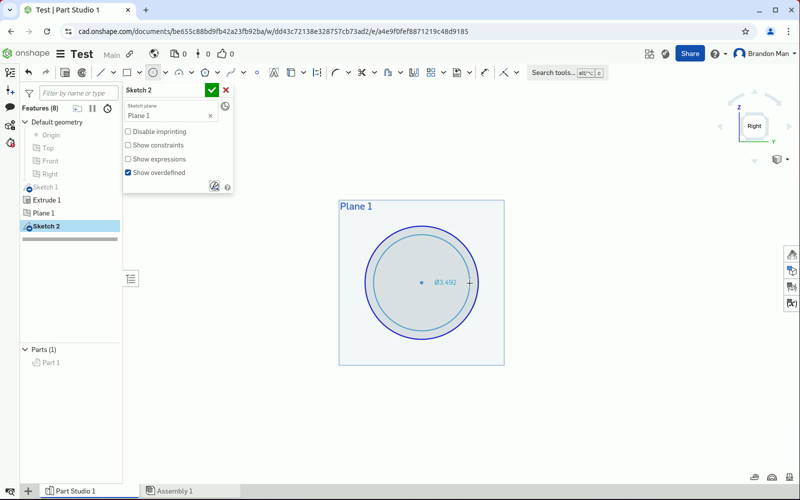
scroll(6)
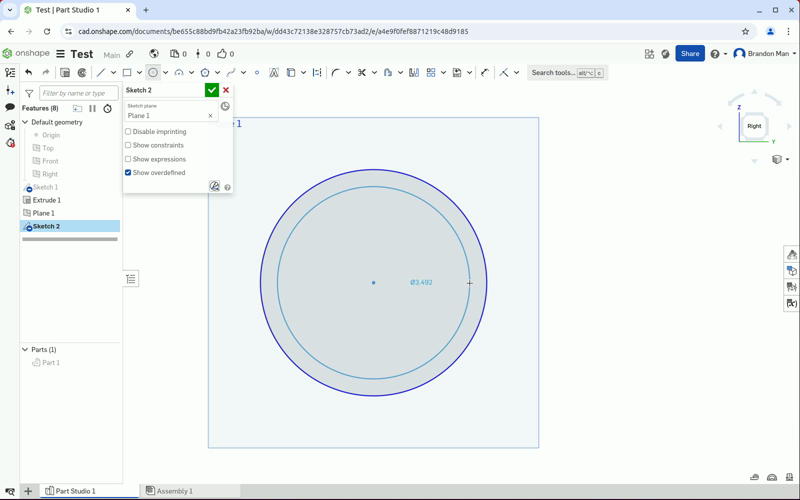
click(469, 282)
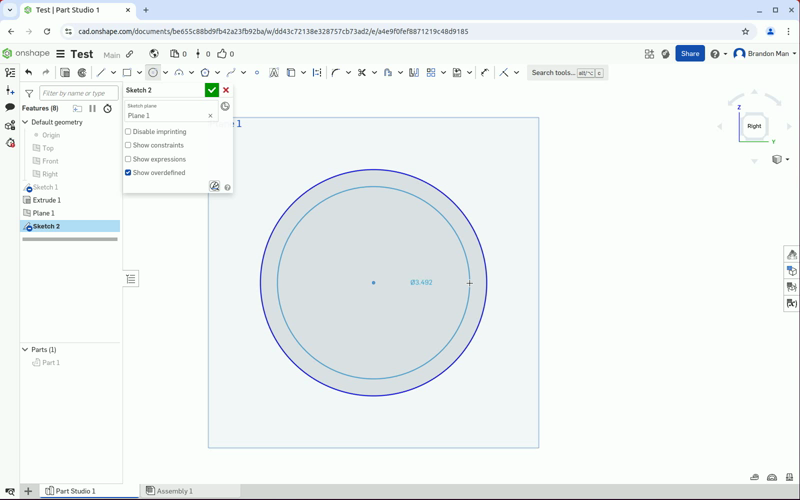
scroll(-6)
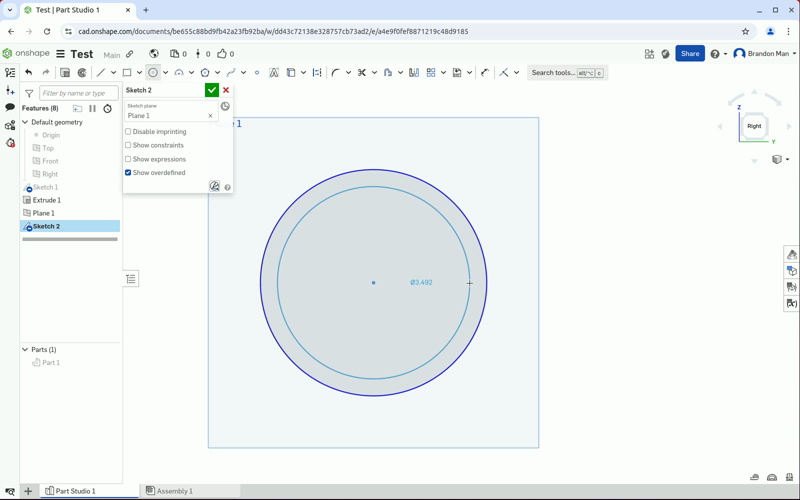
scroll(-6)
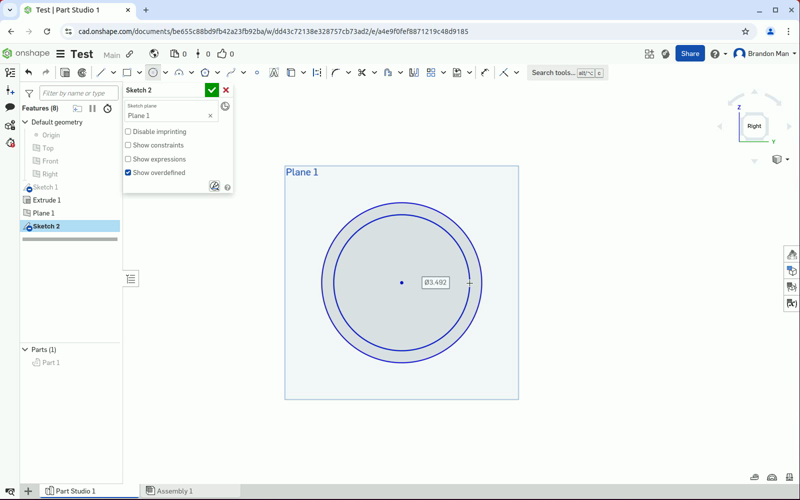
scroll(-6)
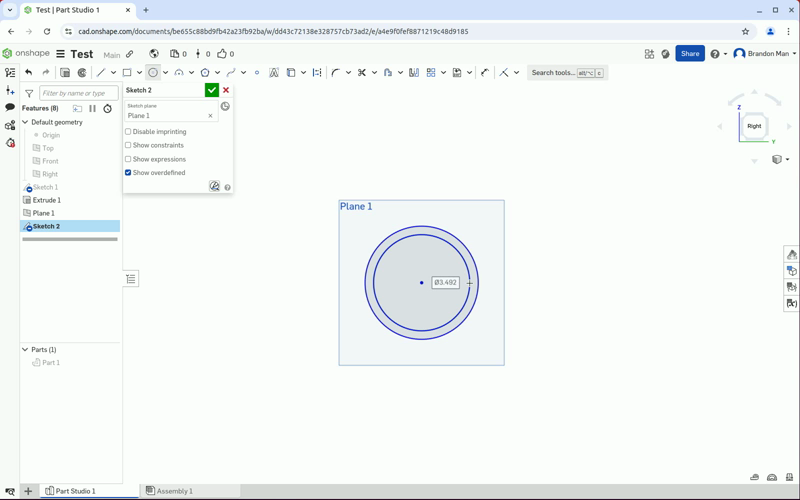
scroll(-6)
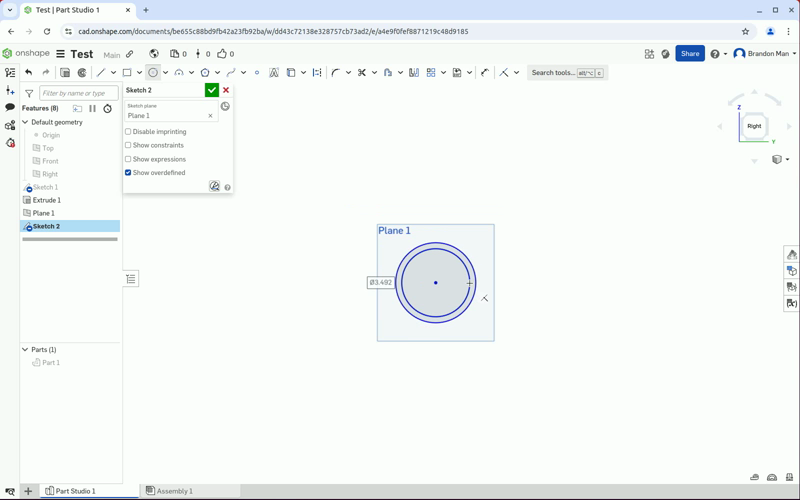
scroll(-6)
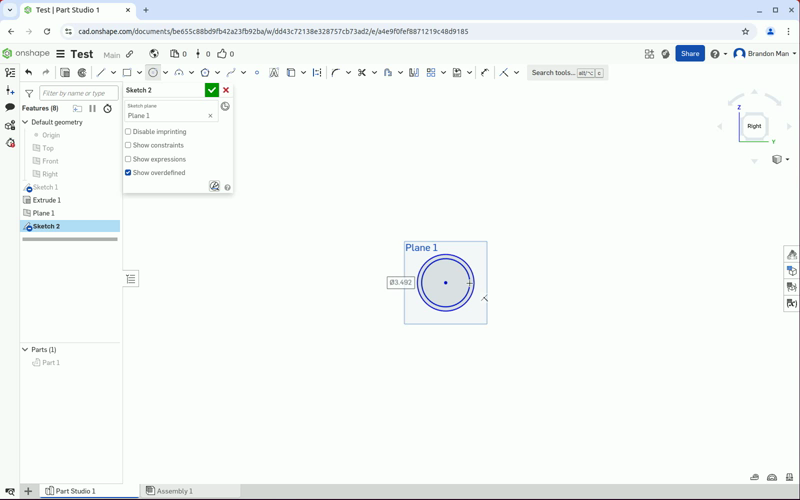
scroll(-6)
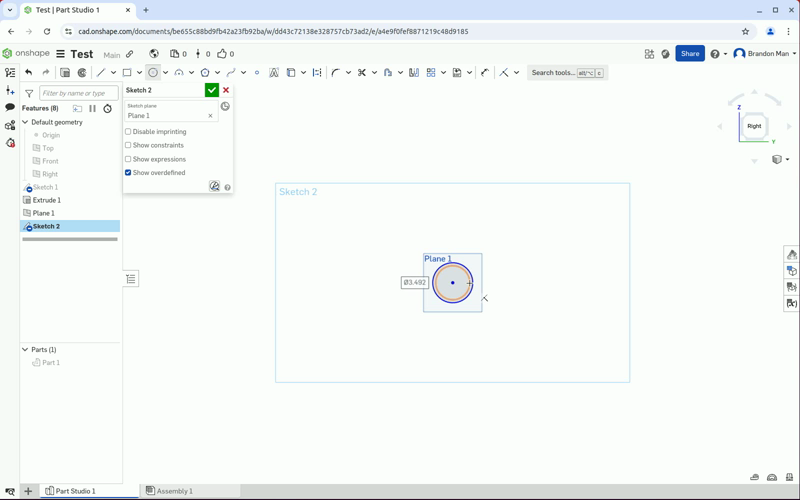
scroll(-6)
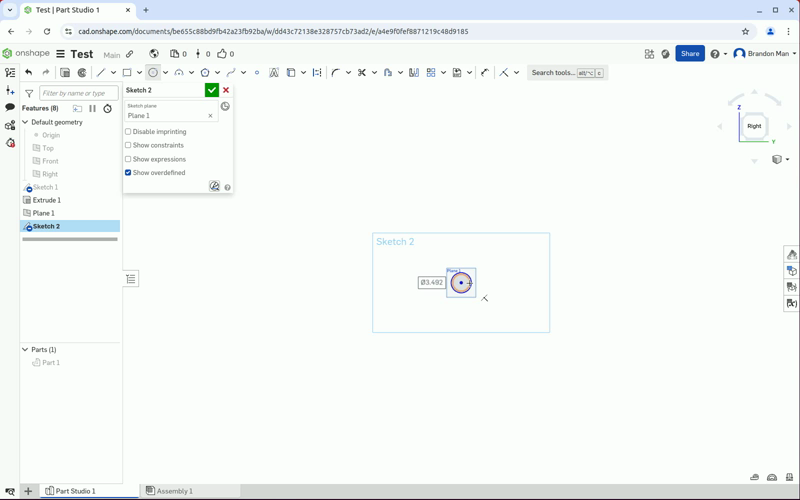
key(esc)
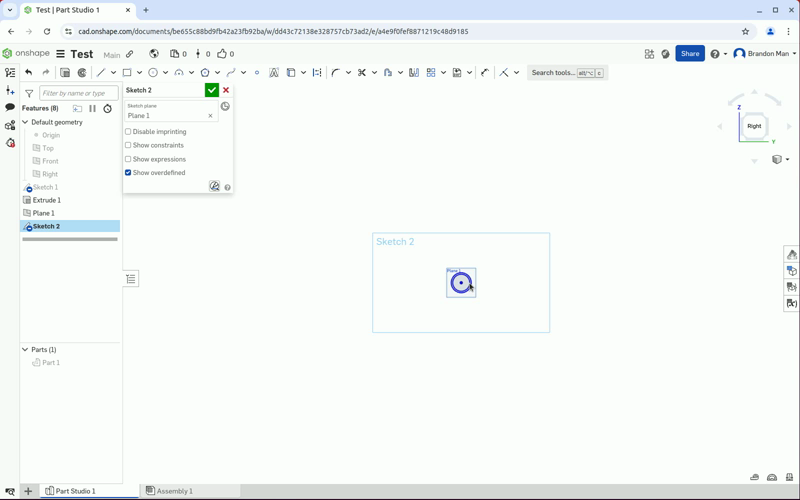
mouse_move(471, 281)
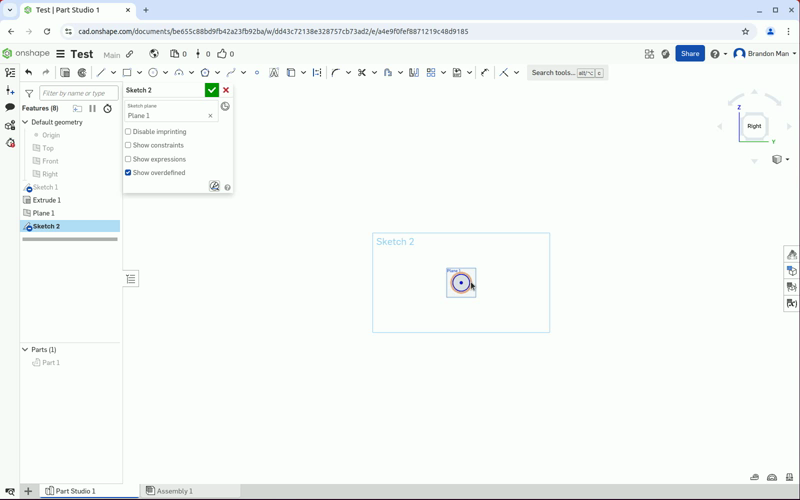
scroll(6)
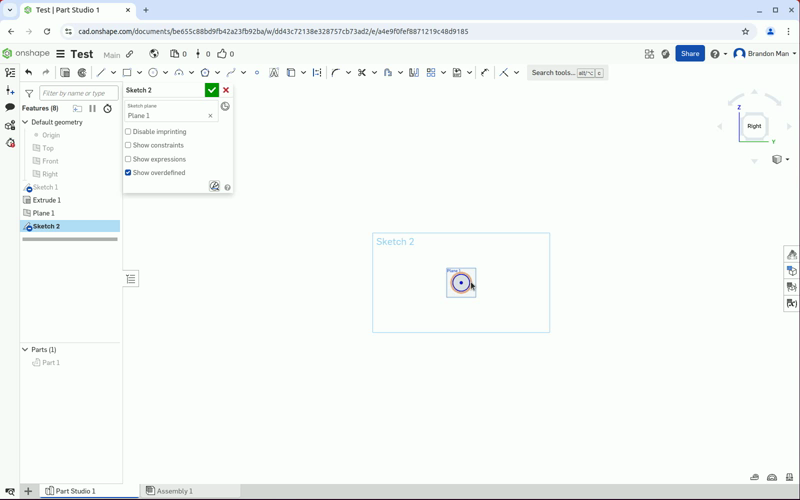
scroll(6)
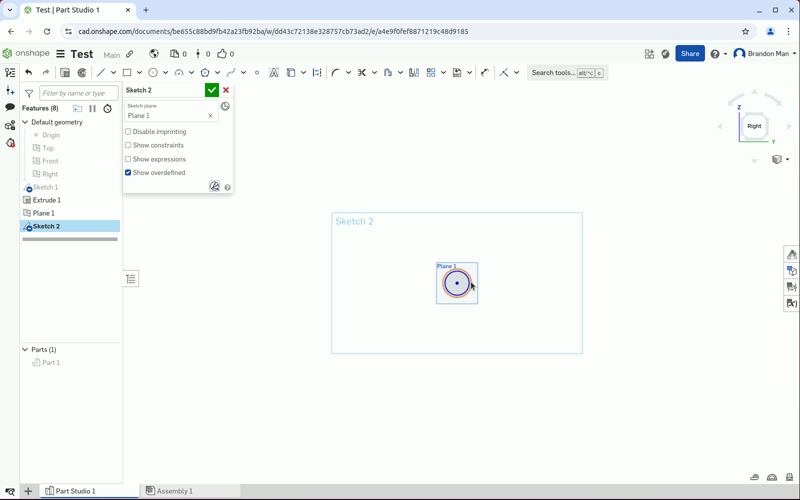
scroll(6)
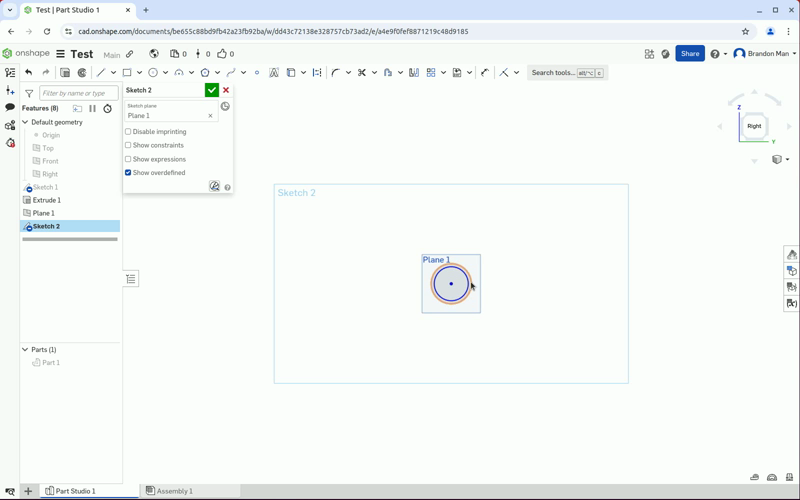
scroll(6)
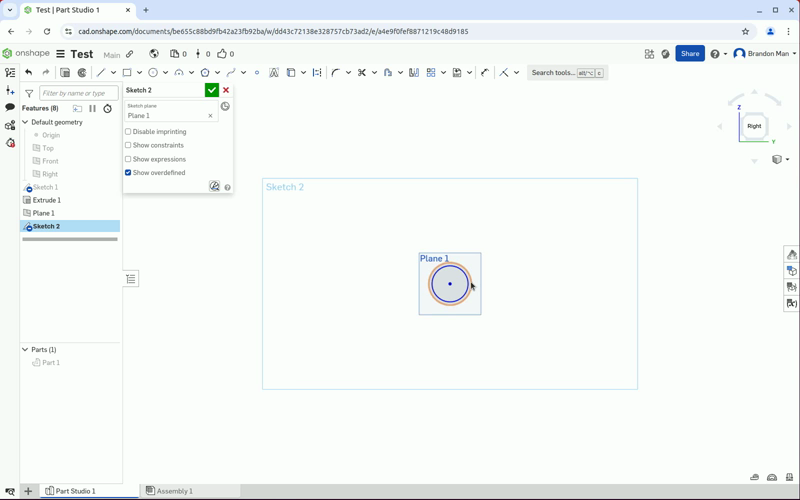
scroll(6)
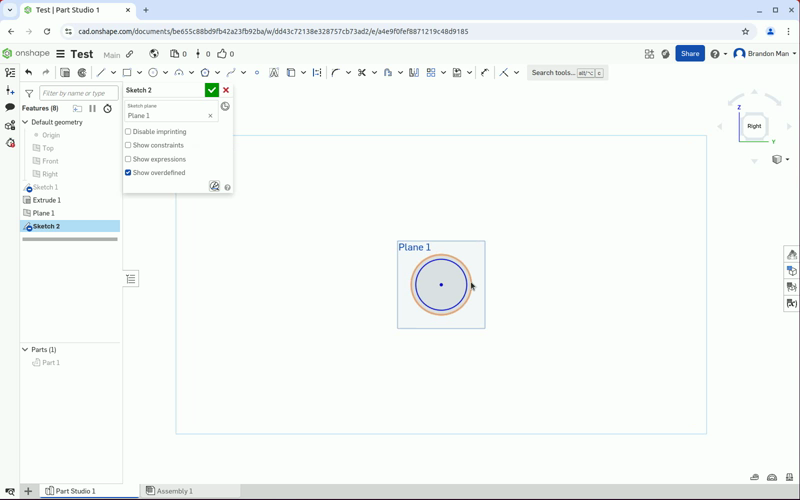
scroll(6)
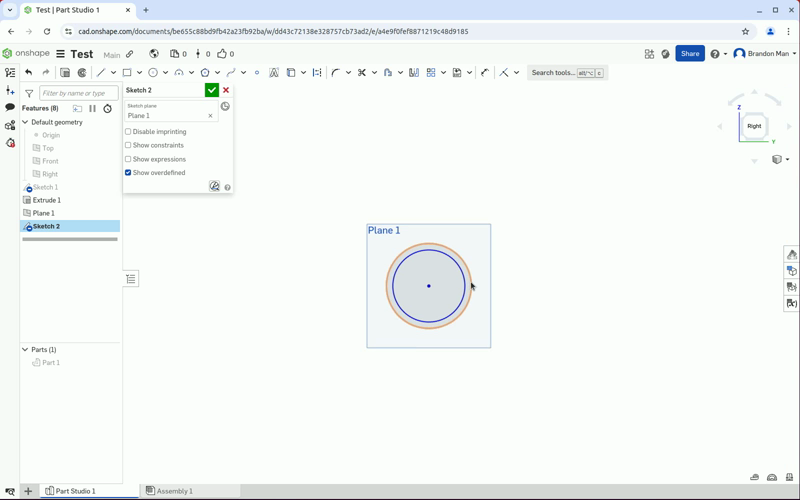
scroll(6)
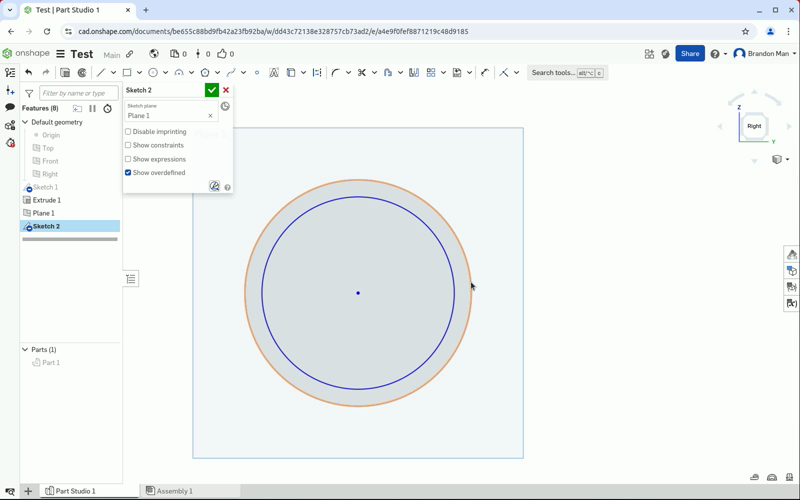
click(471, 281)
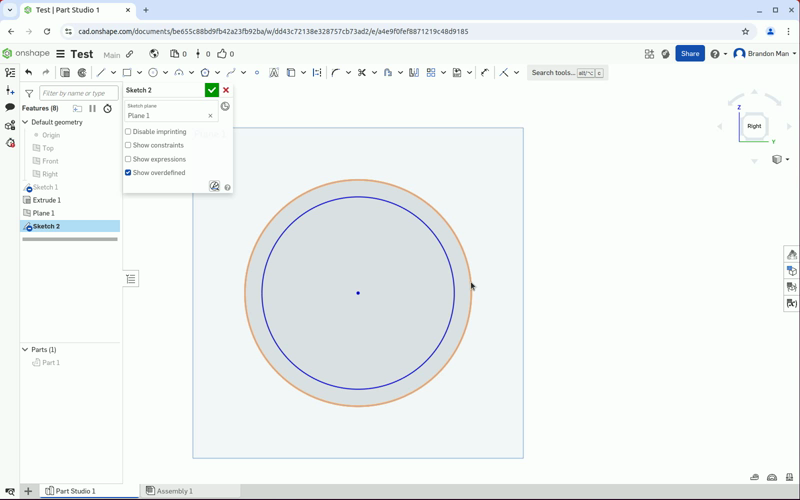
scroll(-6)
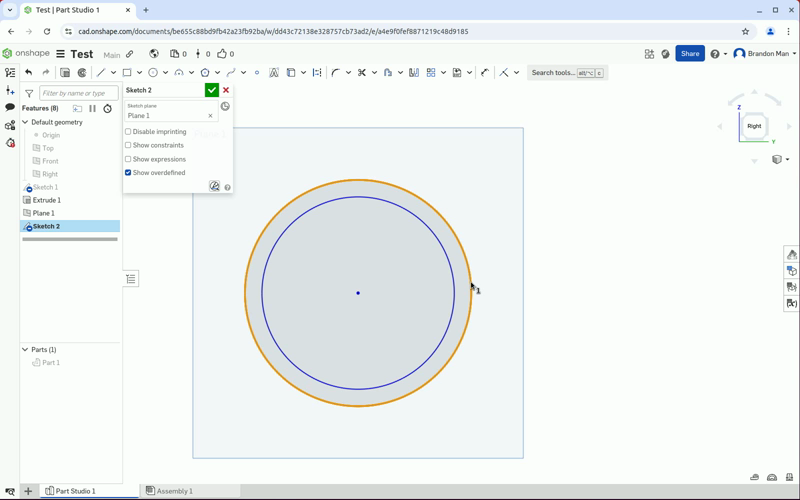
scroll(-6)
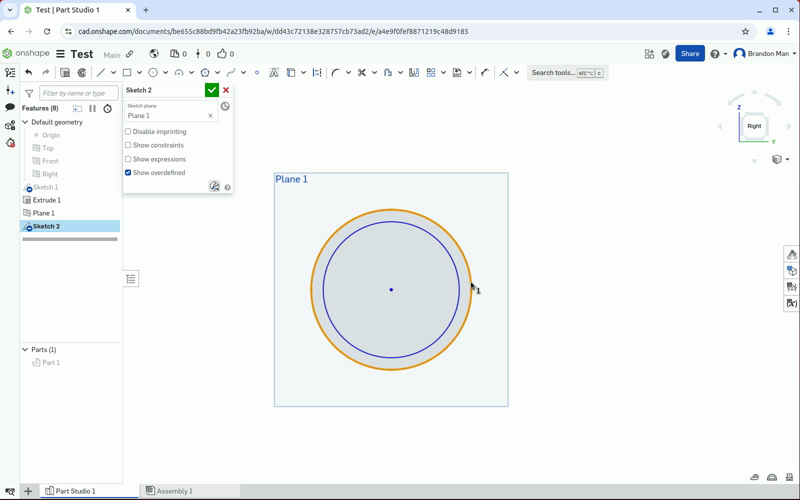
scroll(-6)
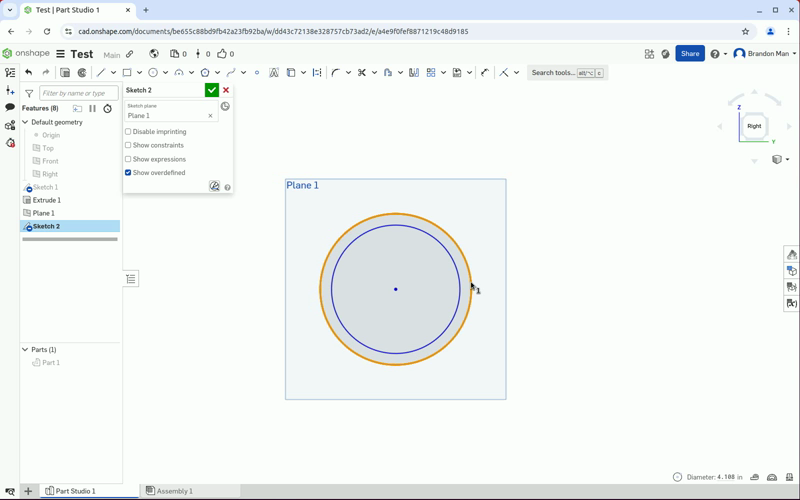
scroll(-6)
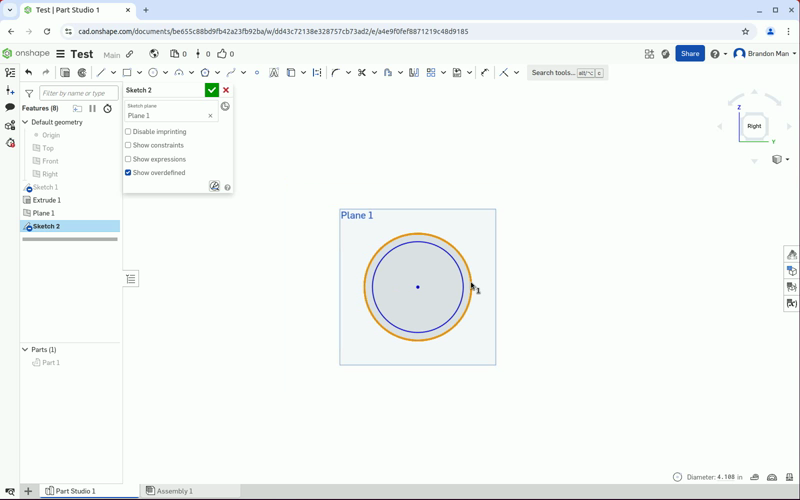
scroll(-6)
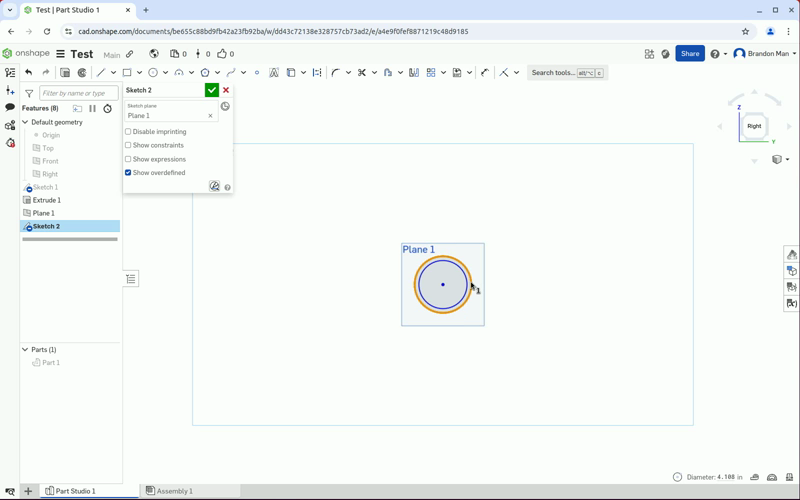
scroll(-6)
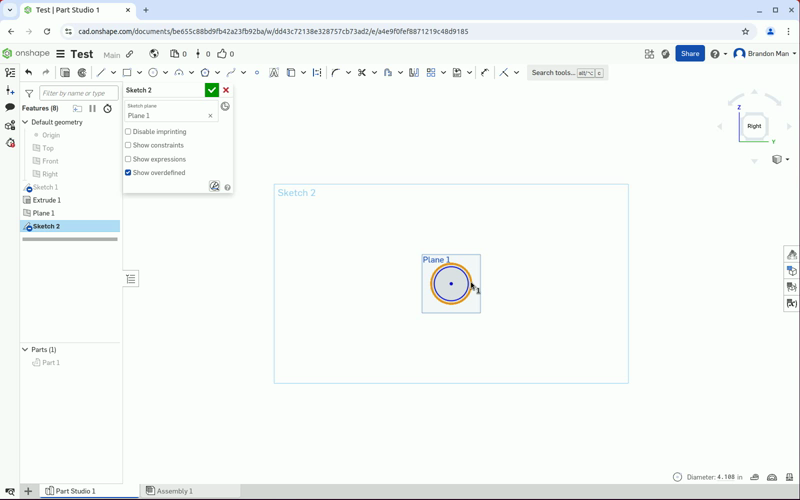
scroll(-6)
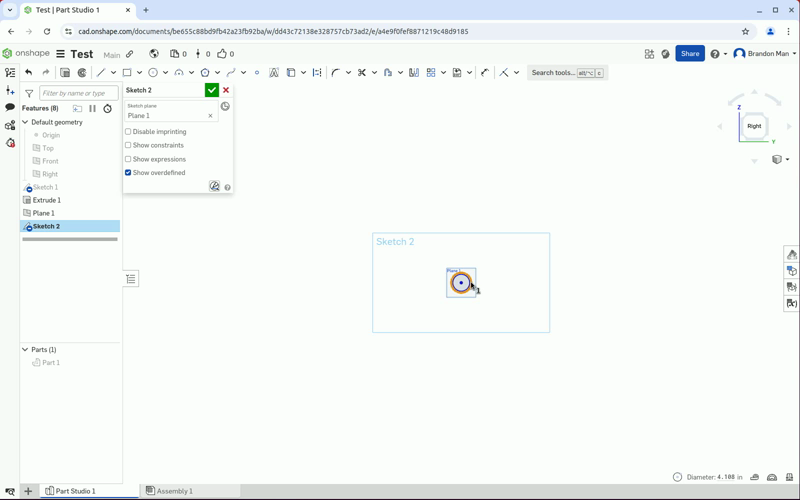
mouse_move(73, 352)
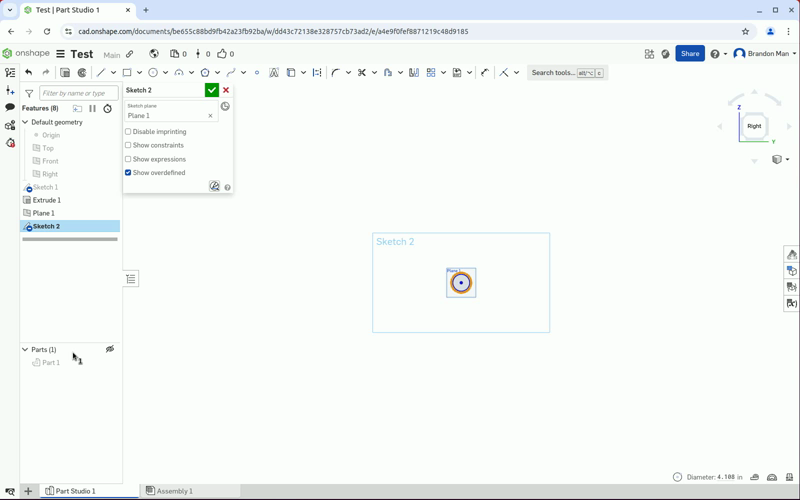
key(shift+y)
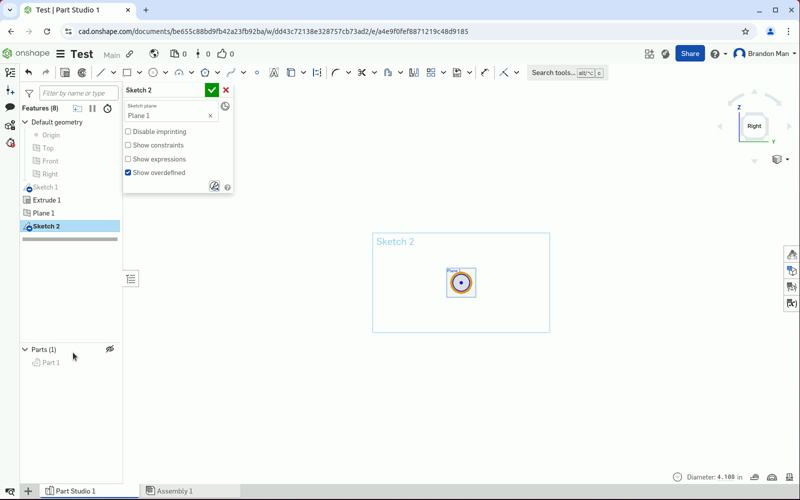
key(shift+e)
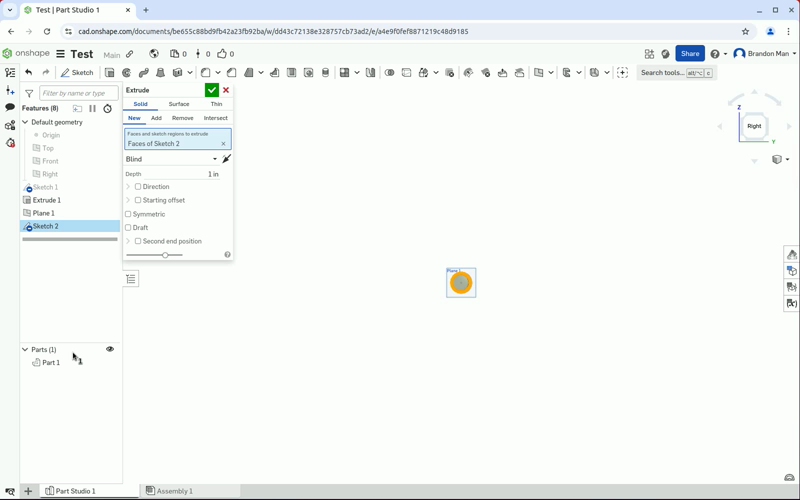
mouse_move(143, 106)
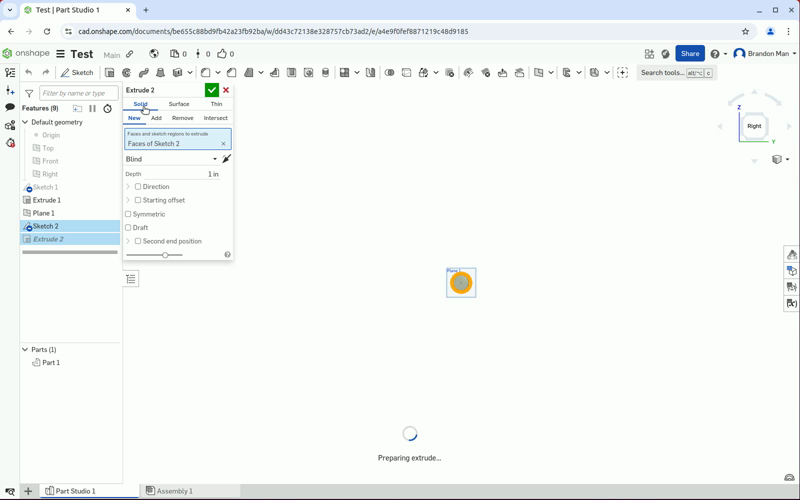
click(143, 106)
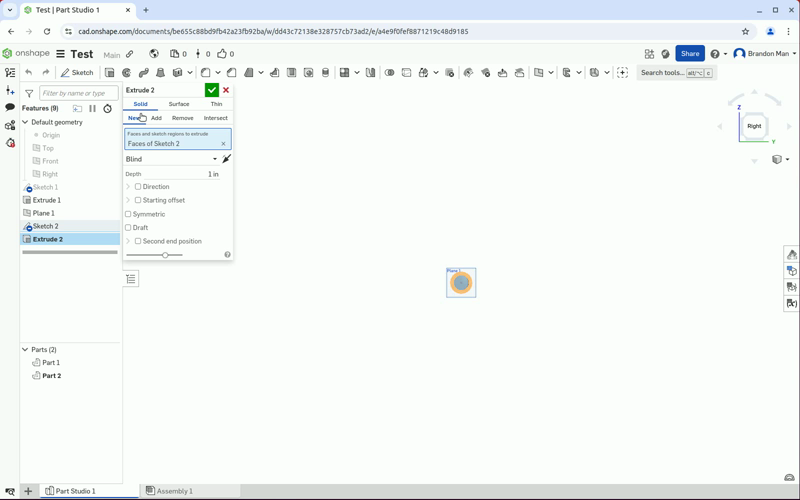
mouse_move(137, 120)
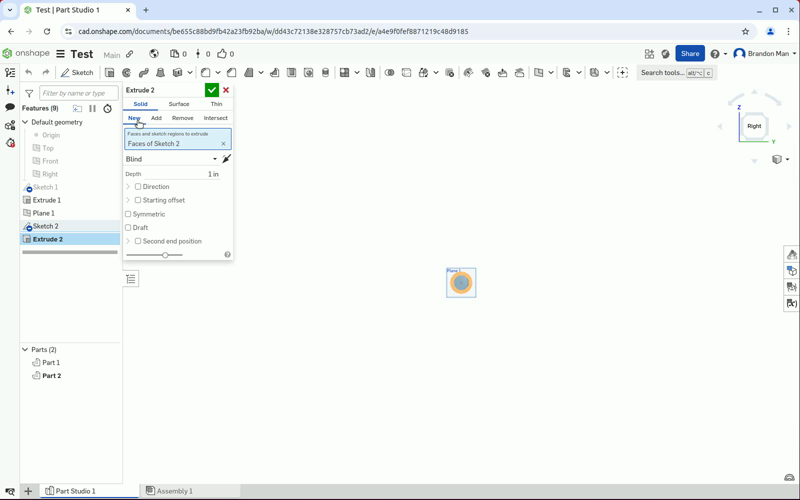
click(137, 120)
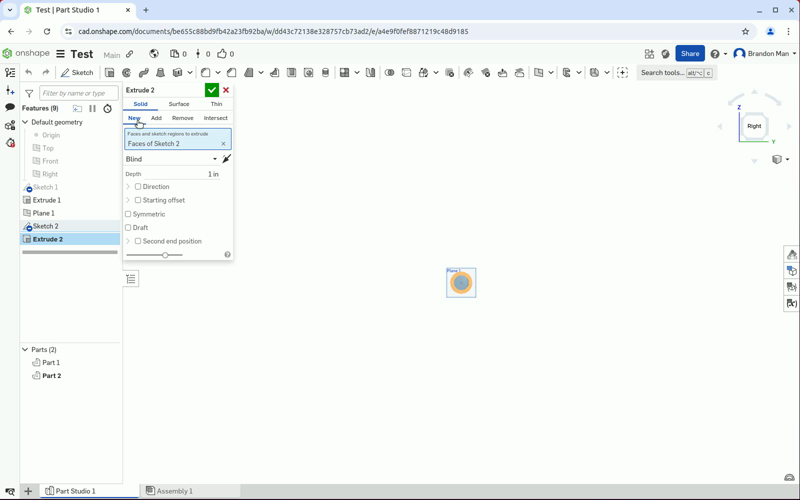
key(tab, 4)
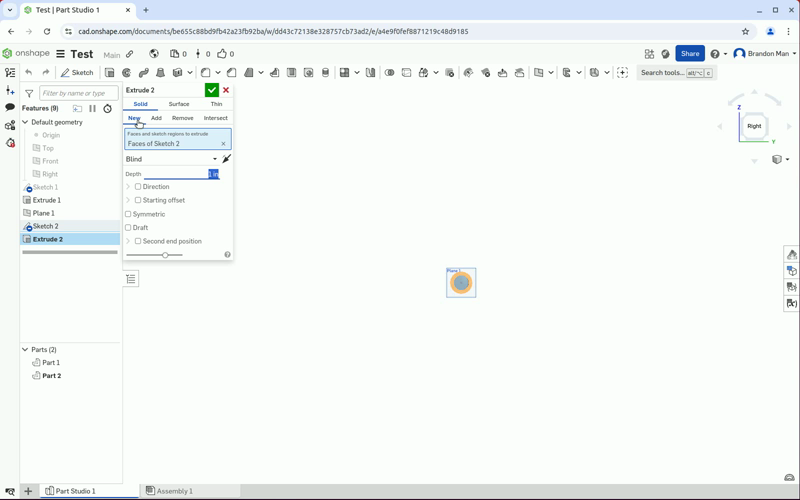
text(9.869)
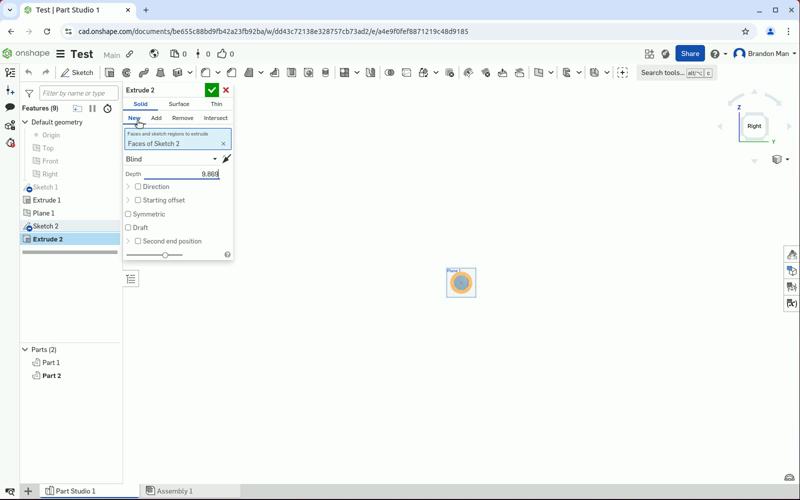
key(enter)
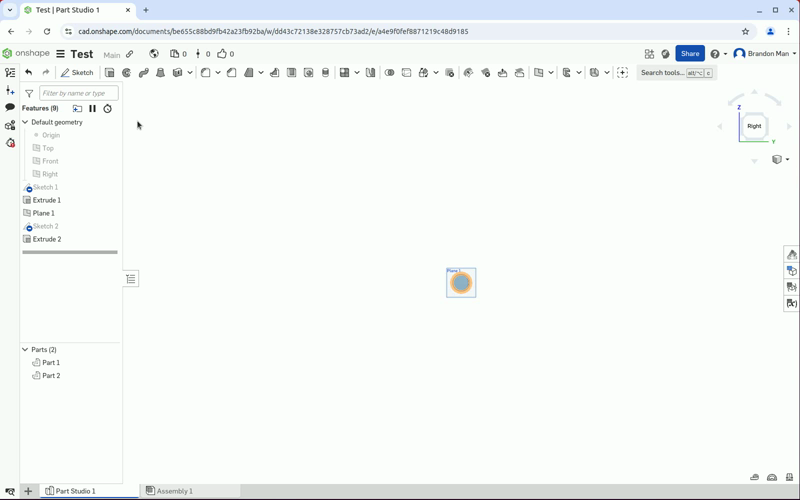
key(shift+h)
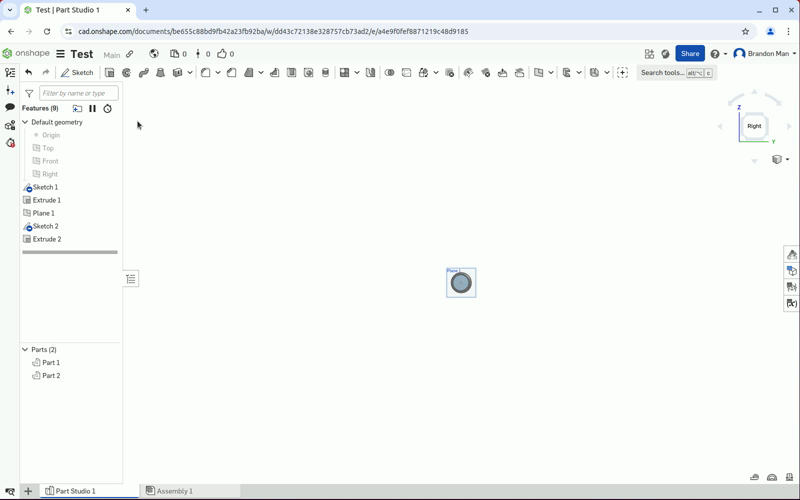
key(shift+h)
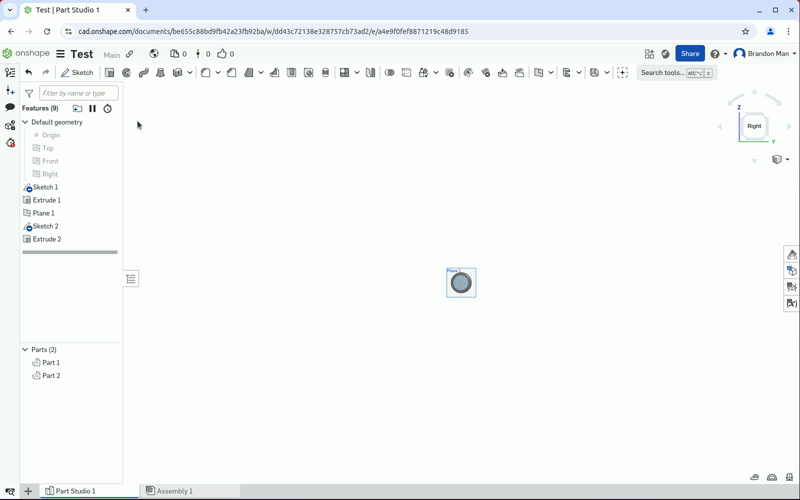
key(shift+7)
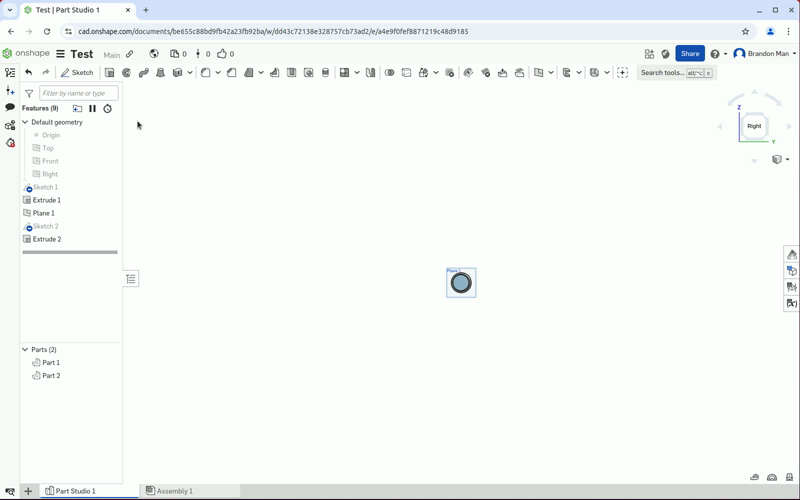
key(right, 2)
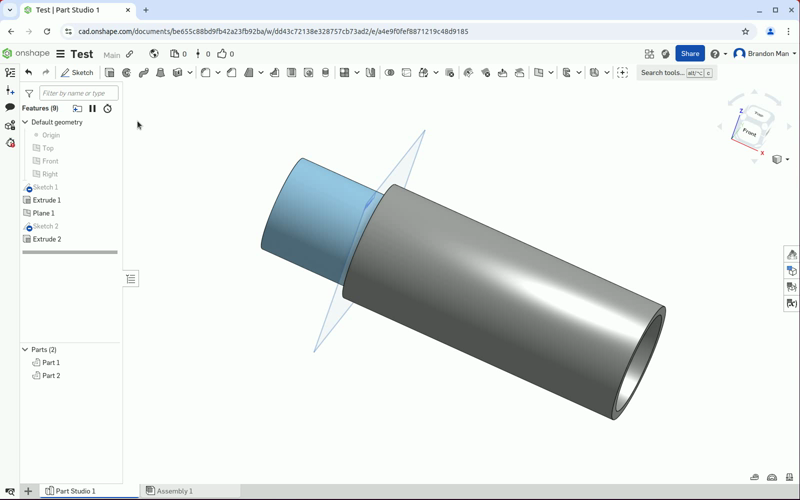
key(down, 2)
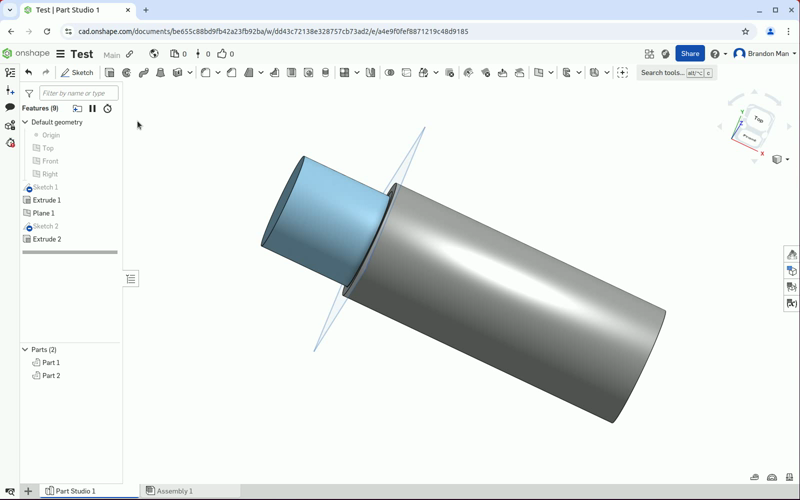
key(up, 2)
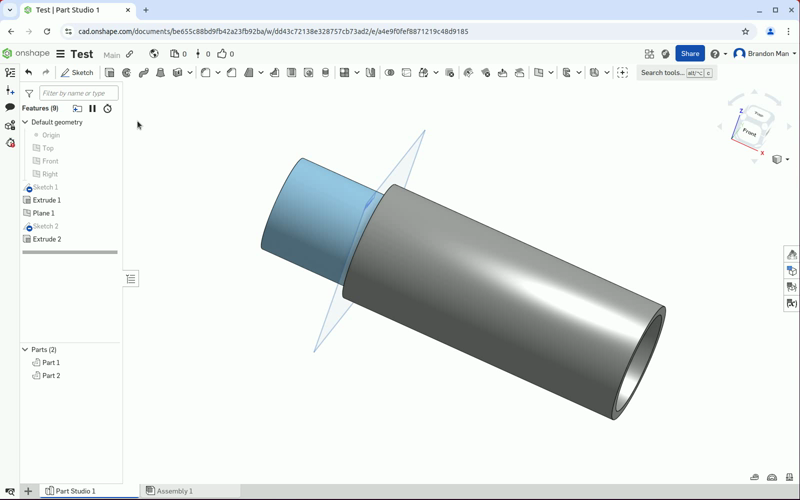
key(left, 2)
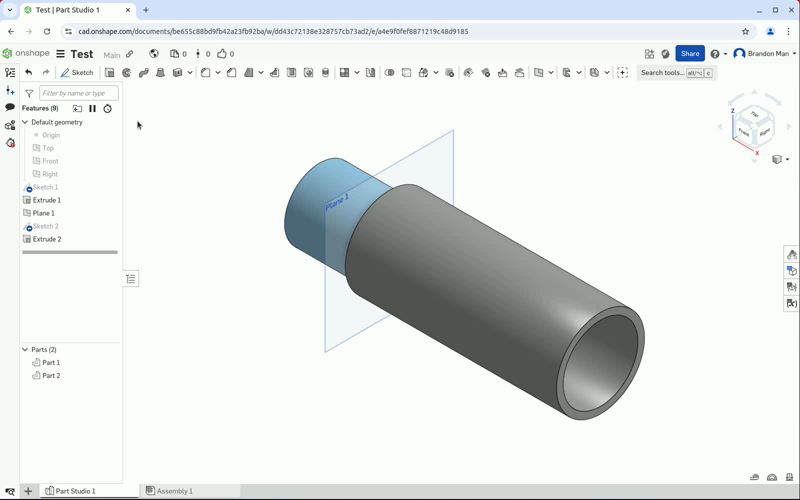
mouse_move(73, 189)
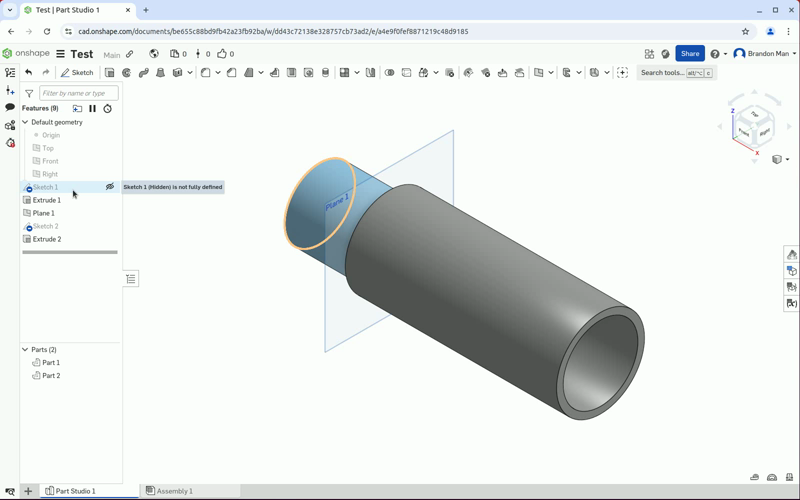
click(73, 189)